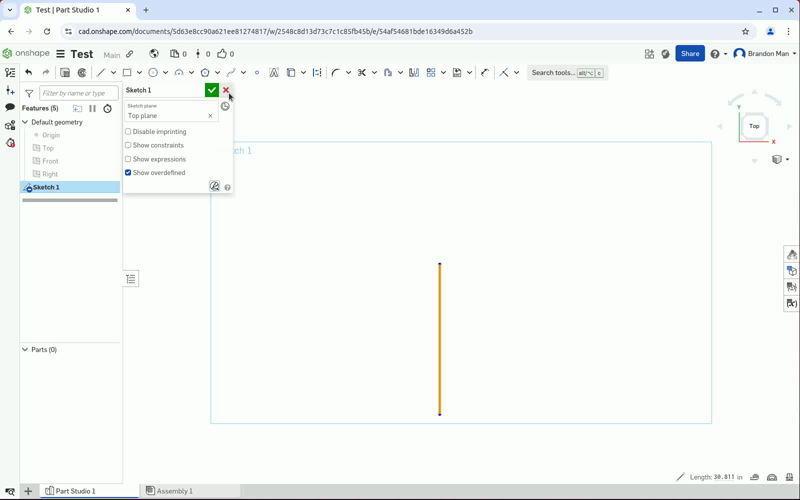
key(shift+h)
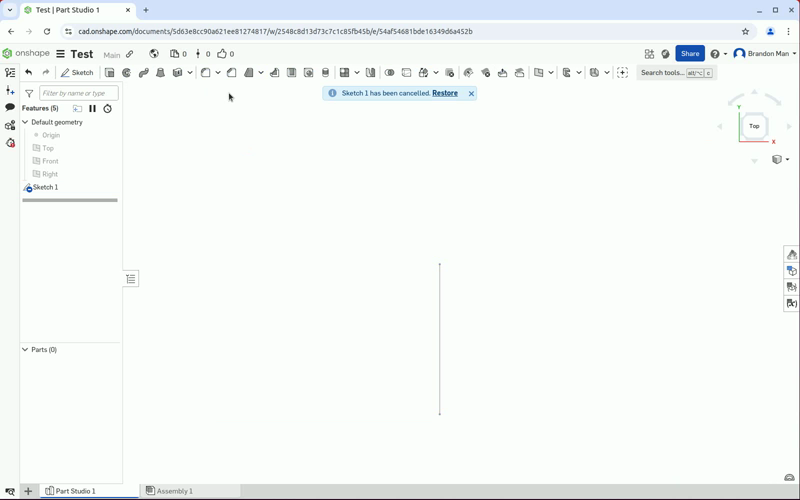
key(shift+s)
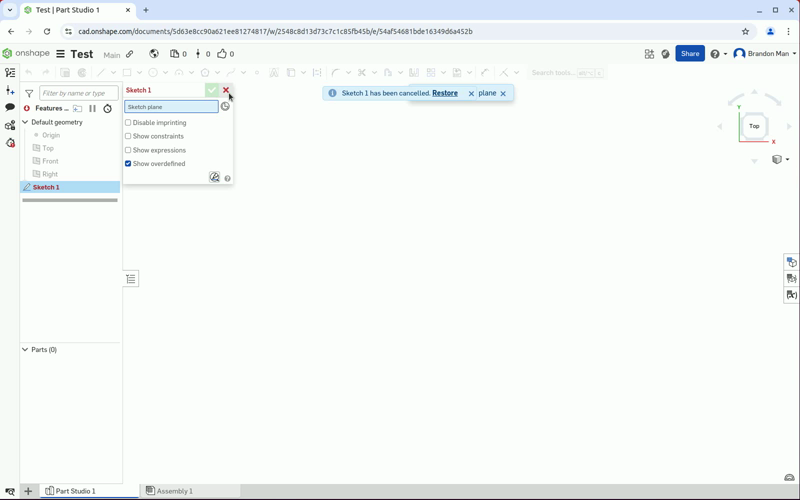
mouse_move(73, 150)
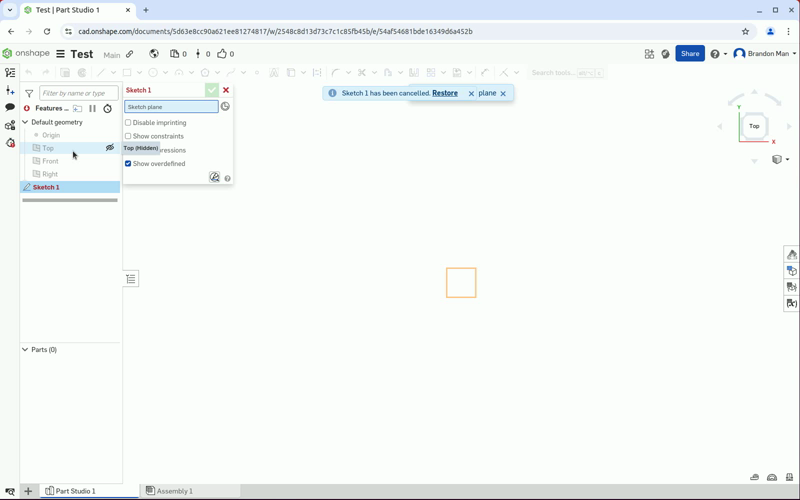
click(73, 150)
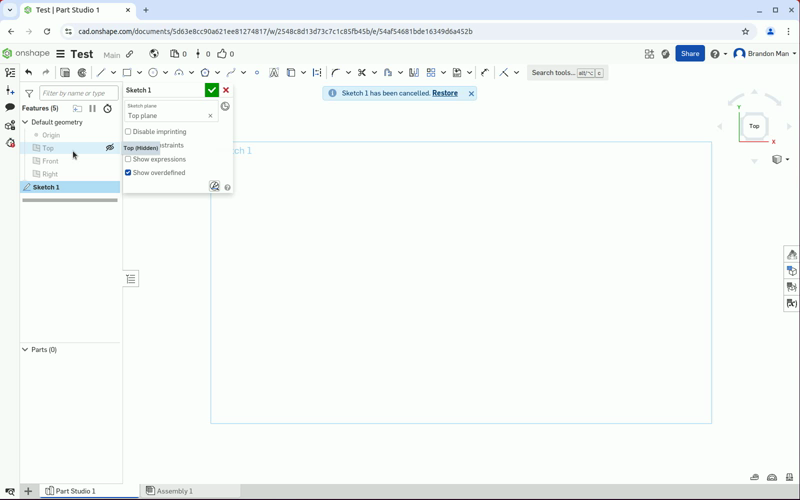
mouse_move(73, 352)
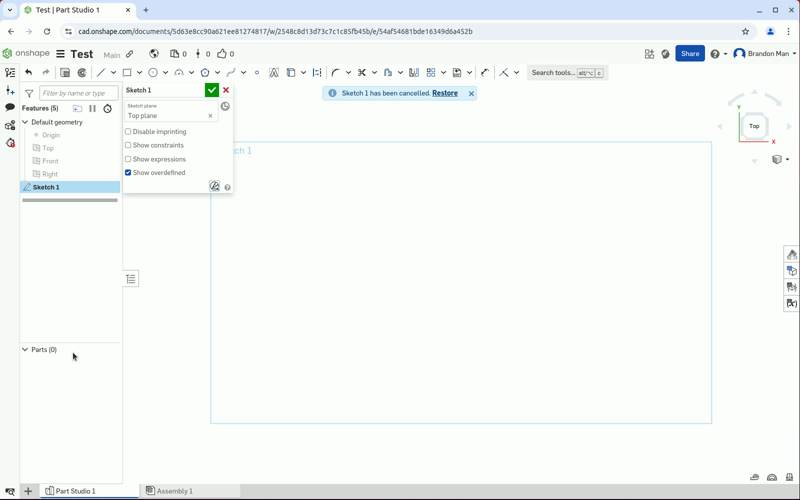
key(y)
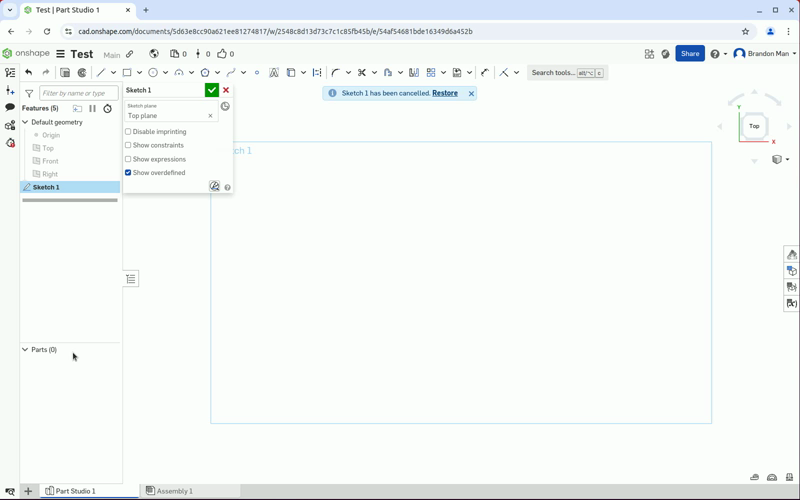
key(c)
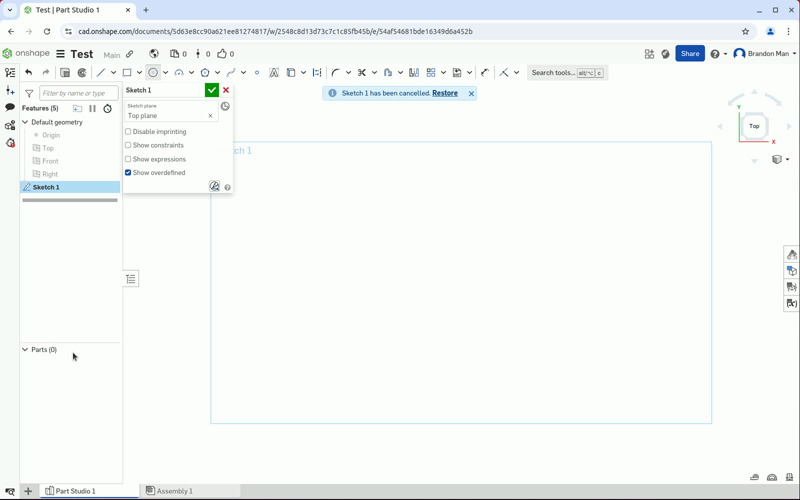
key_down(shift)
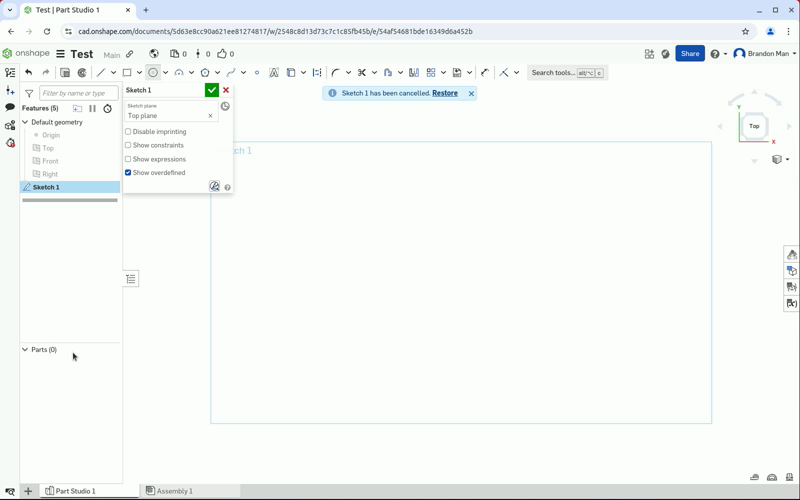
mouse_move(461, 282)
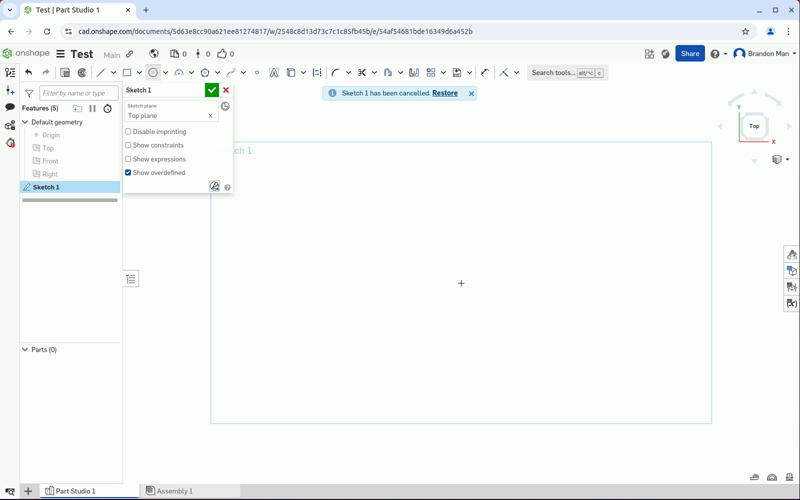
click(461, 282)
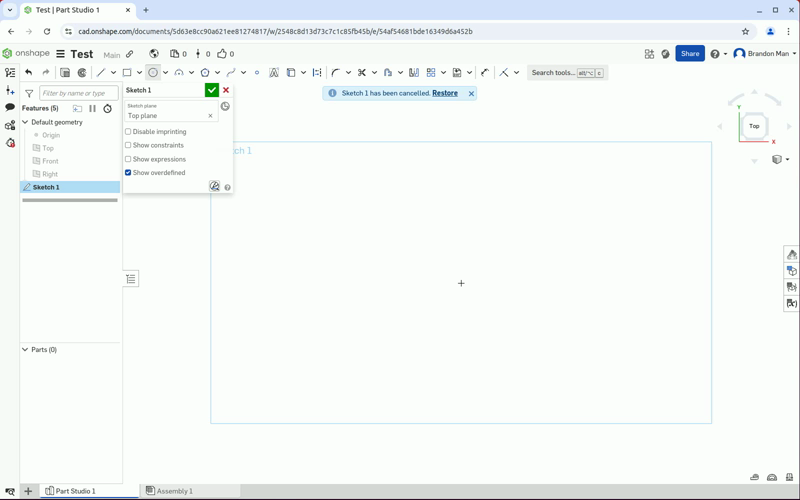
key_up(shift)
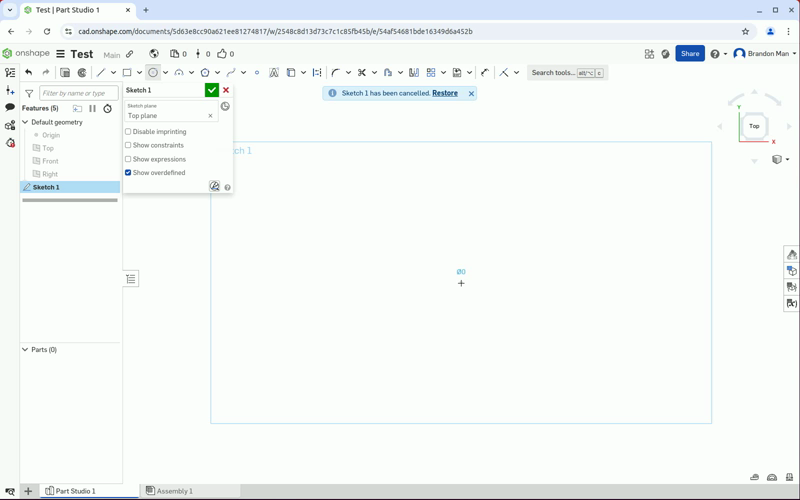
mouse_move(574, 282)
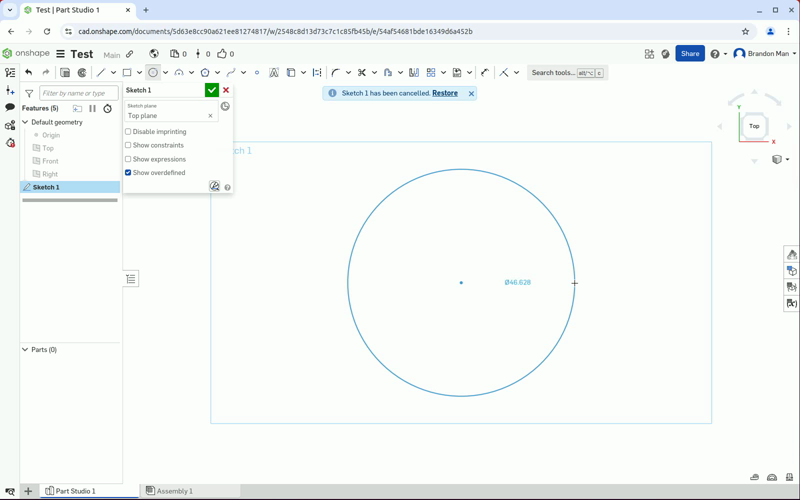
click(574, 282)
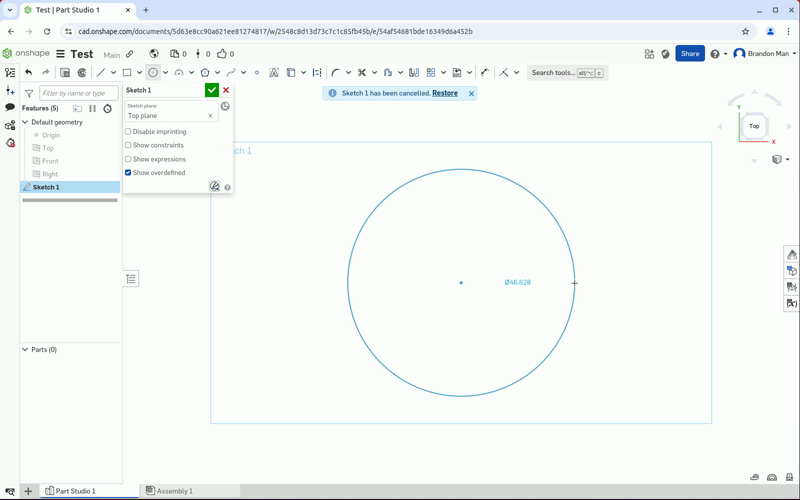
key(esc)
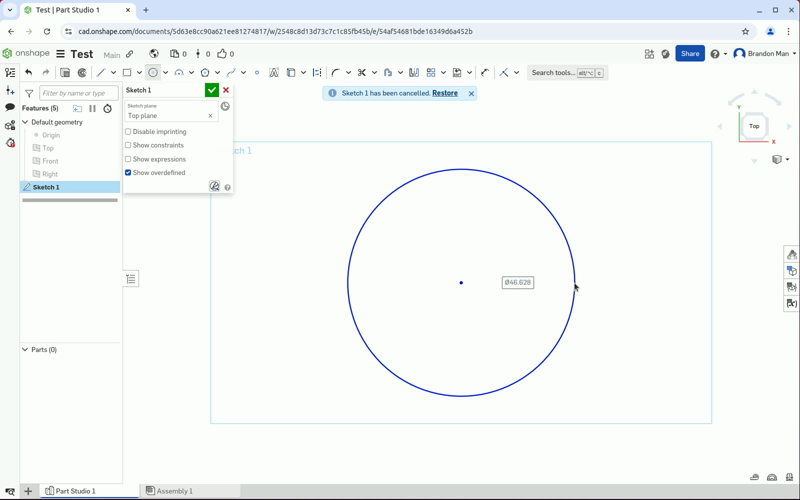
key(c)
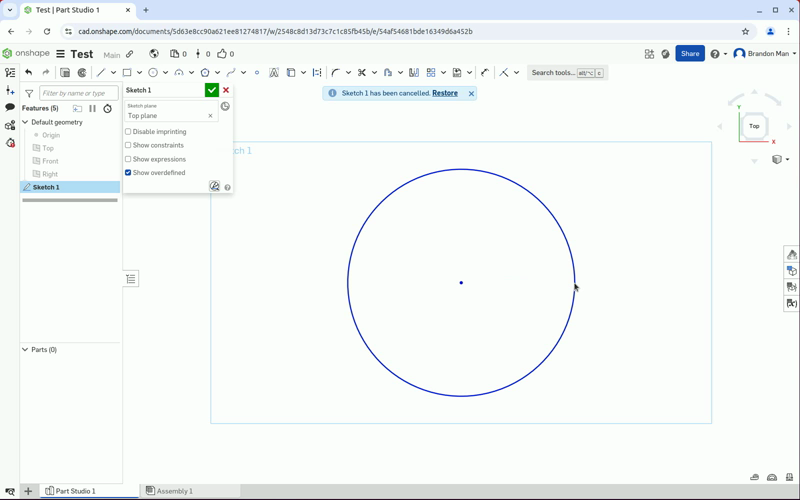
key_down(shift)
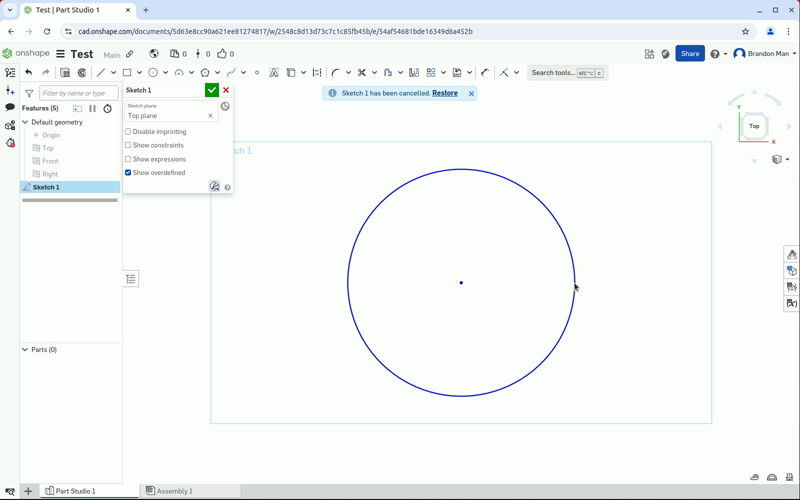
mouse_move(461, 282)
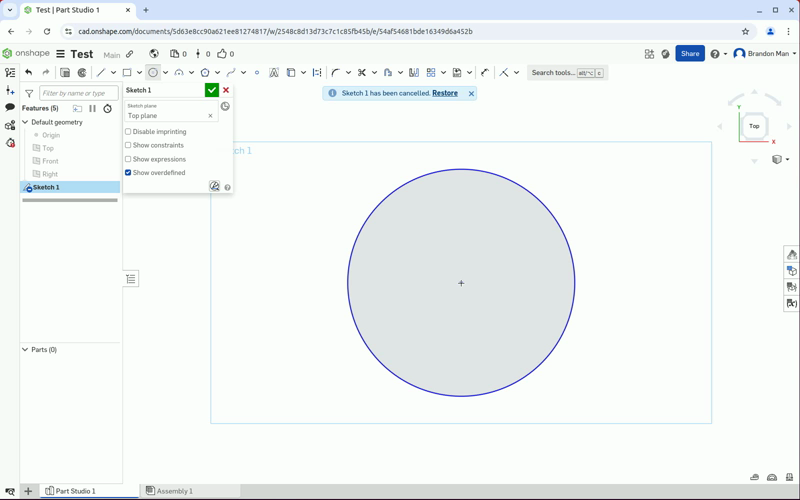
click(461, 282)
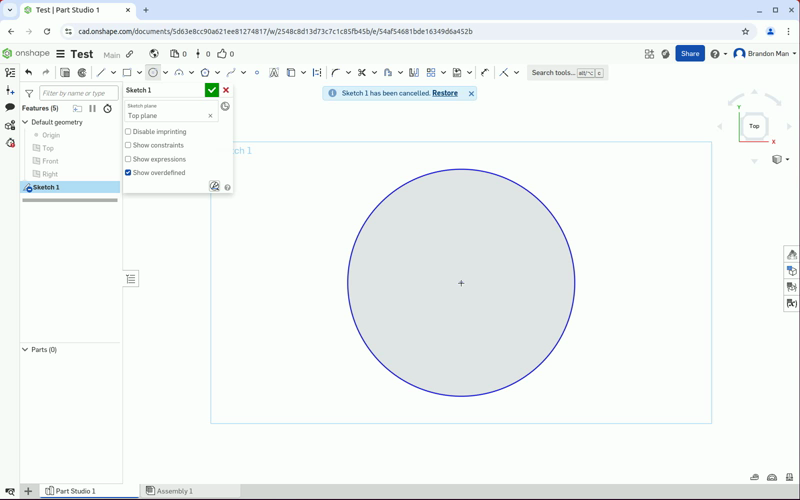
key_up(shift)
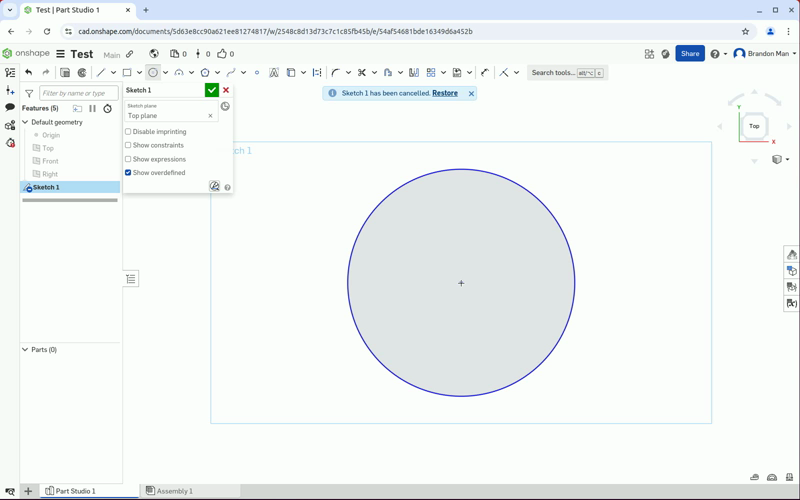
mouse_move(473, 282)
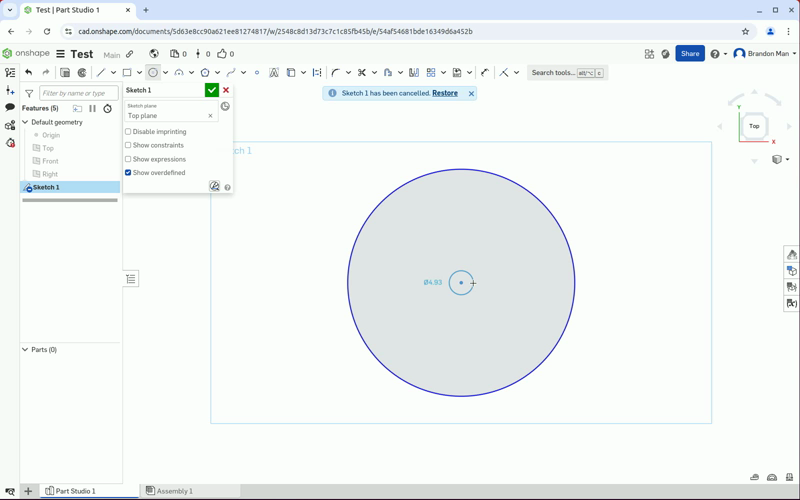
click(473, 282)
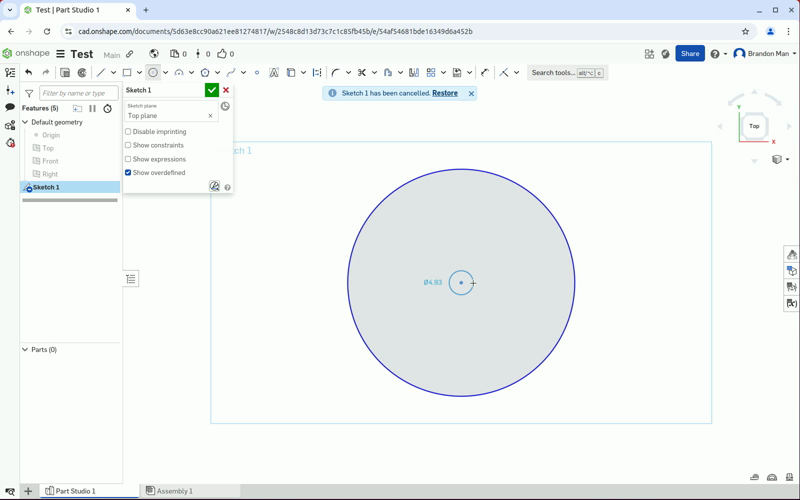
key(esc)
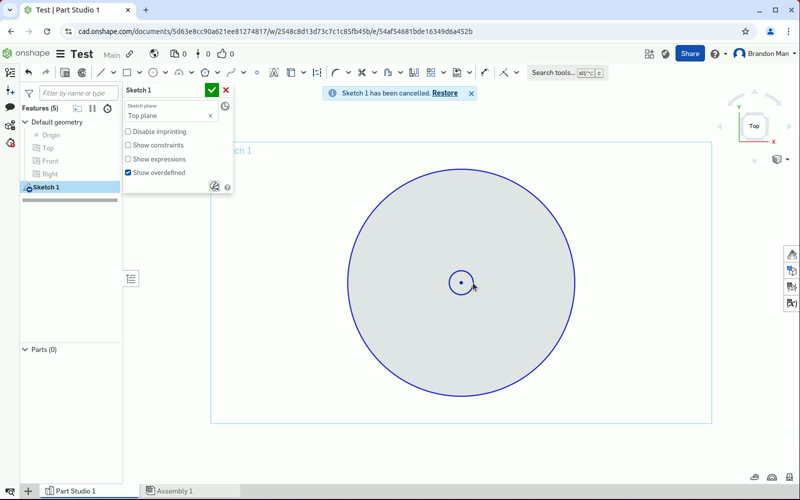
mouse_move(499, 288)
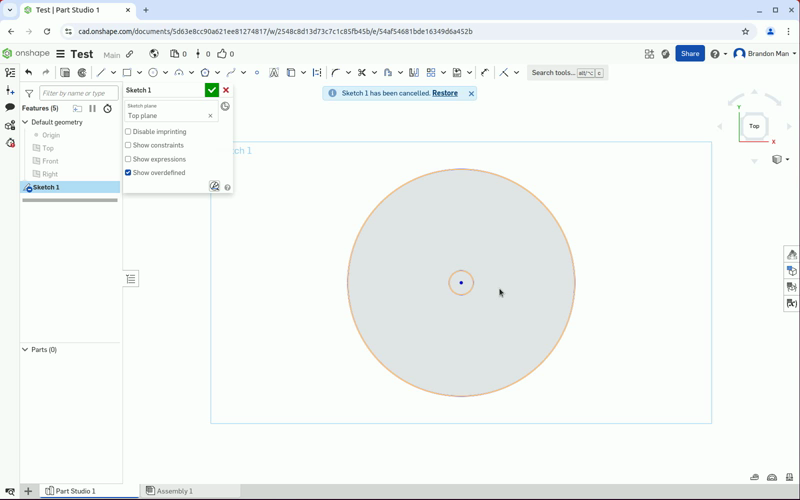
click(499, 288)
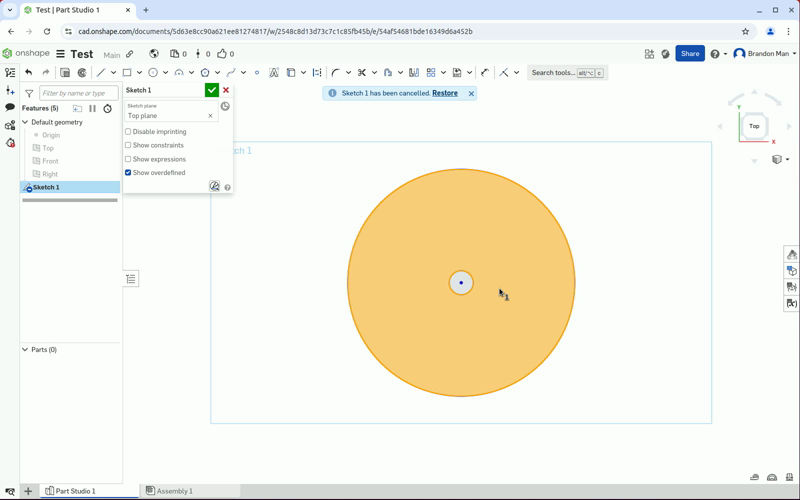
mouse_move(73, 352)
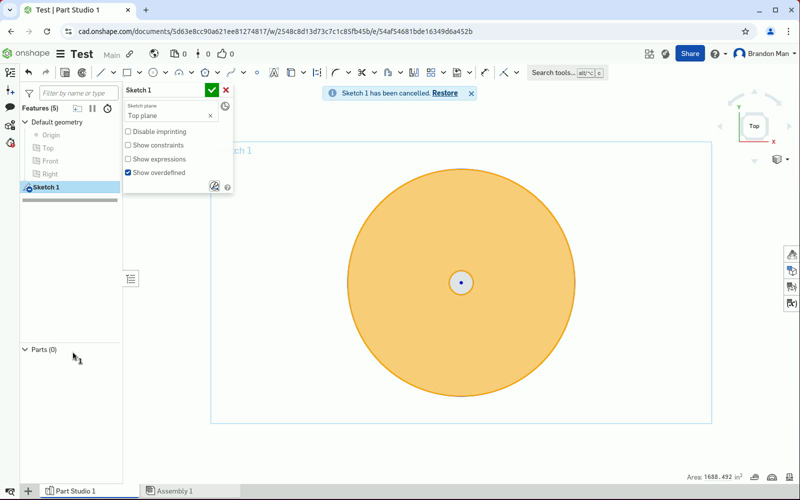
key(shift+y)
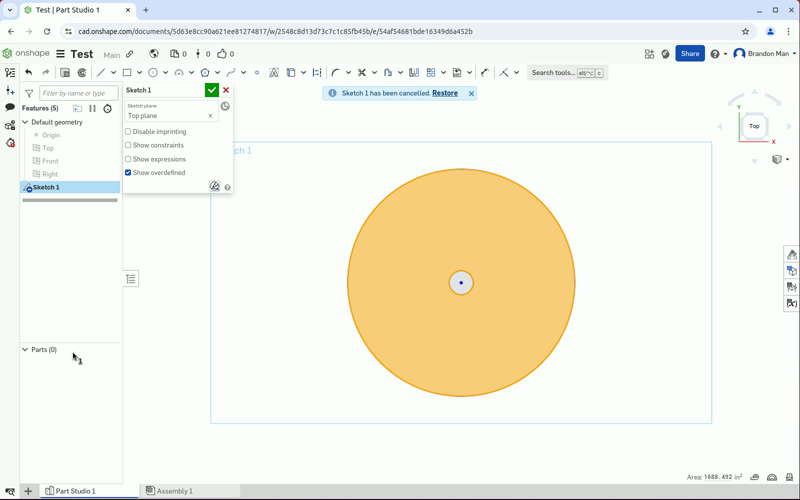
key(shift+e)
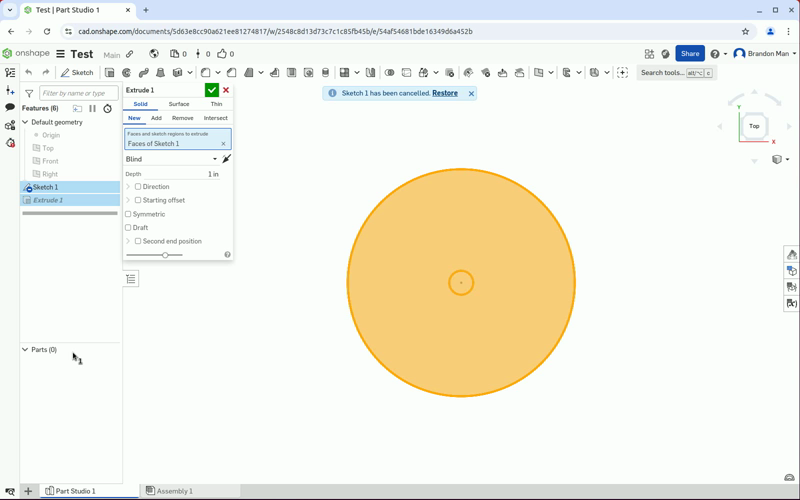
mouse_move(143, 106)
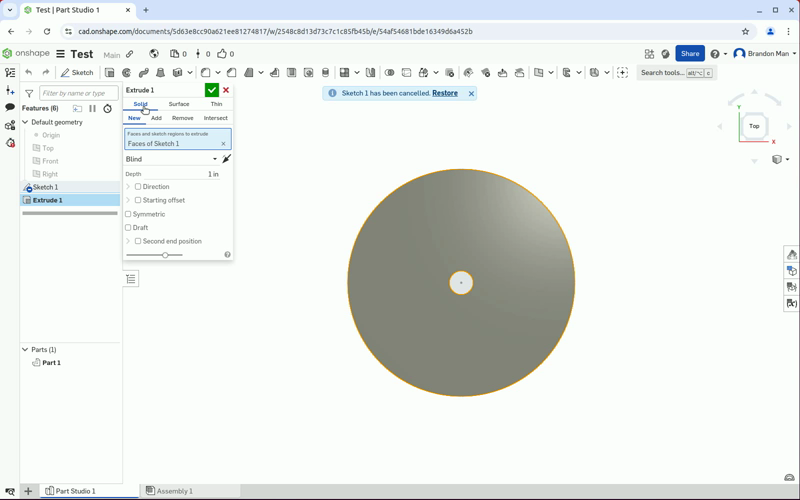
click(143, 106)
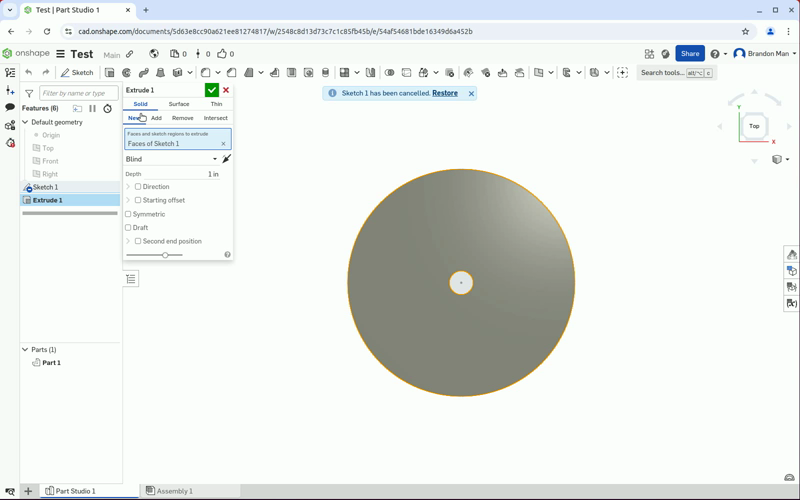
mouse_move(137, 120)
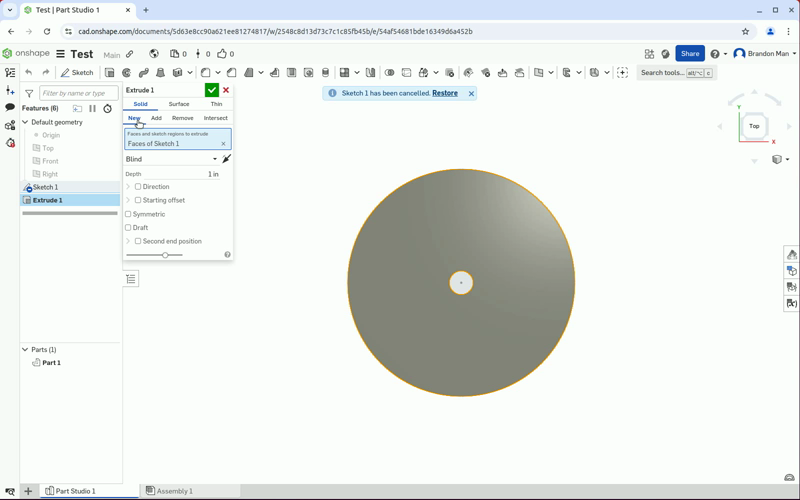
click(137, 120)
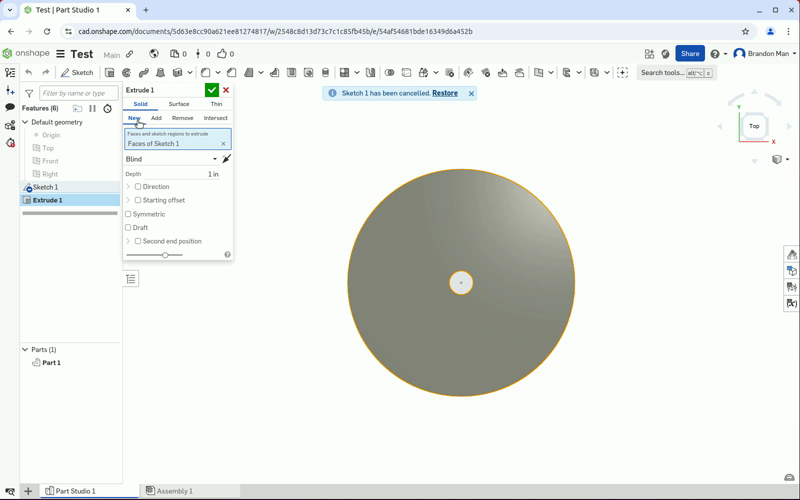
key(tab, 4)
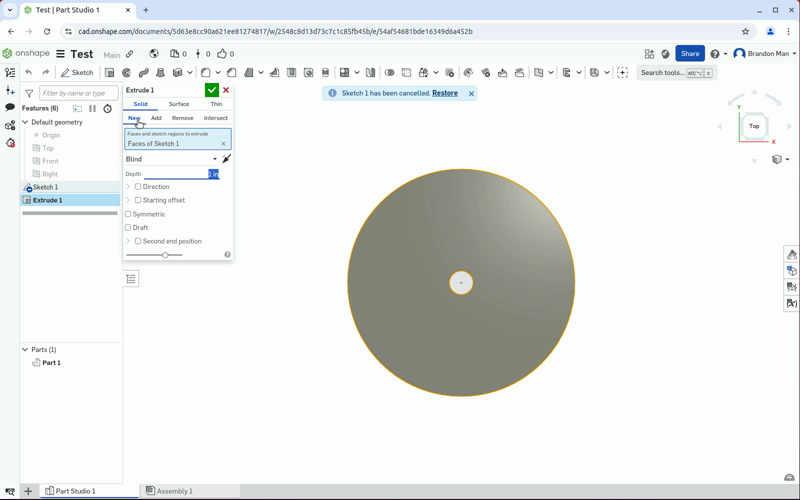
text(9.147)
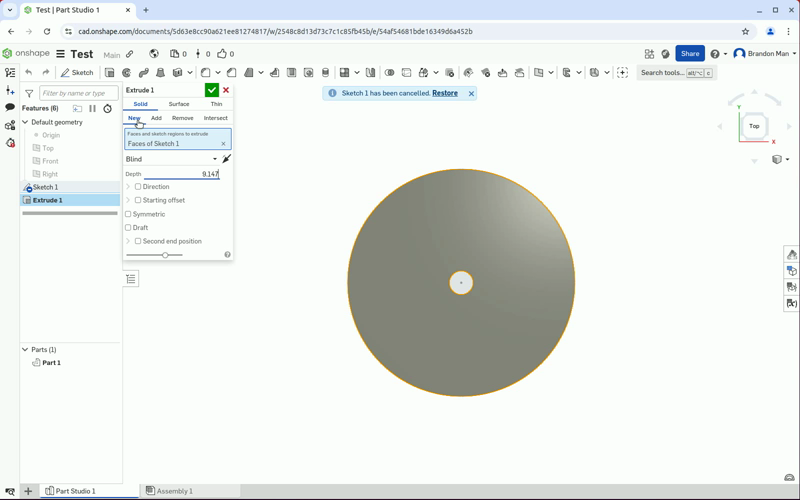
key(enter)
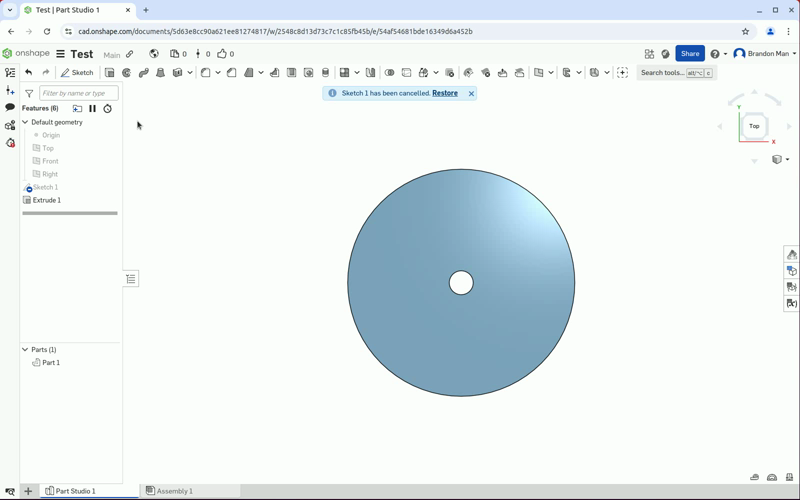
key(shift+h)
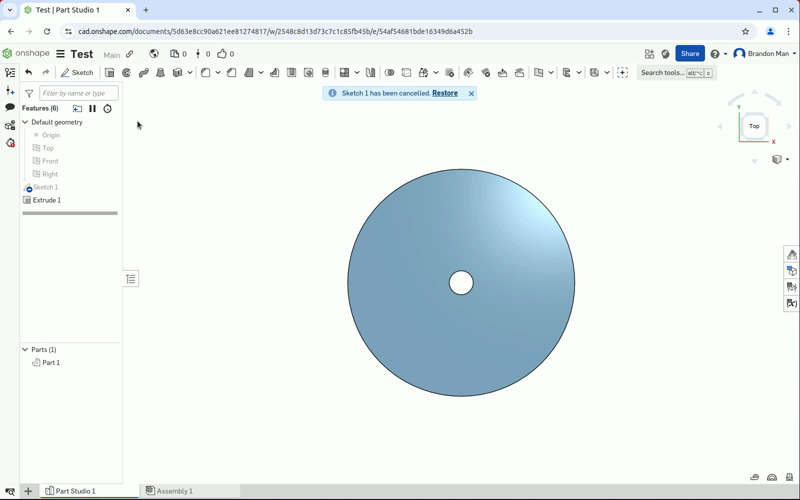
key(shift+h)
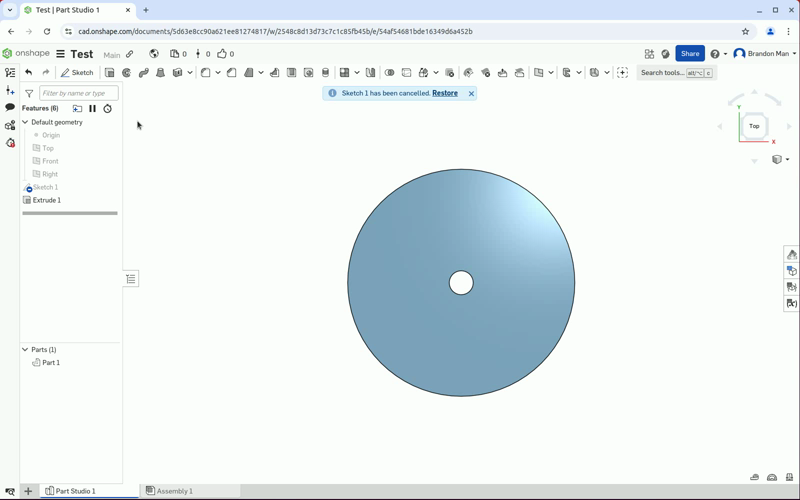
mouse_move(73, 189)
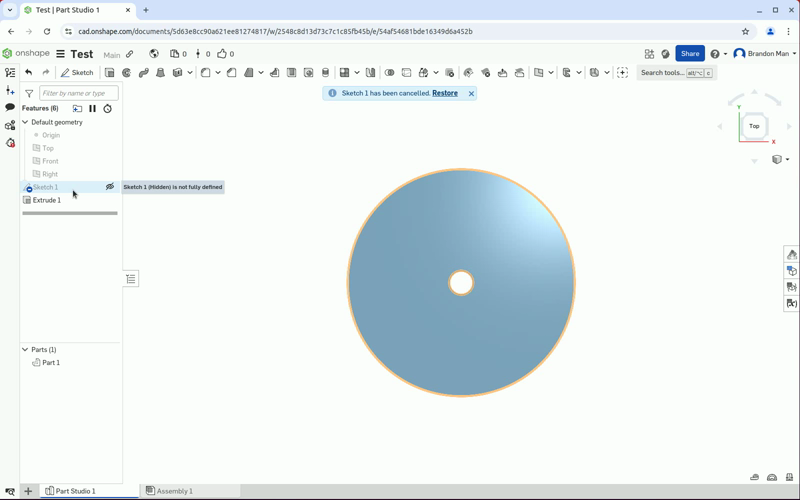
click(73, 189)
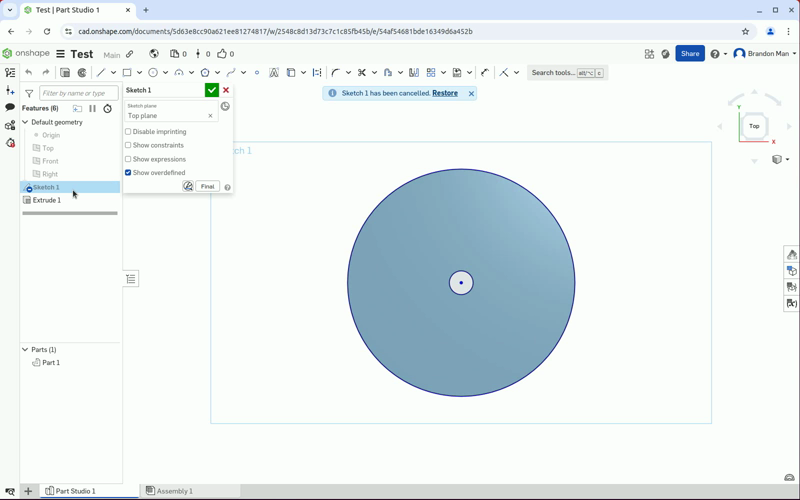
mouse_move(229, 92)
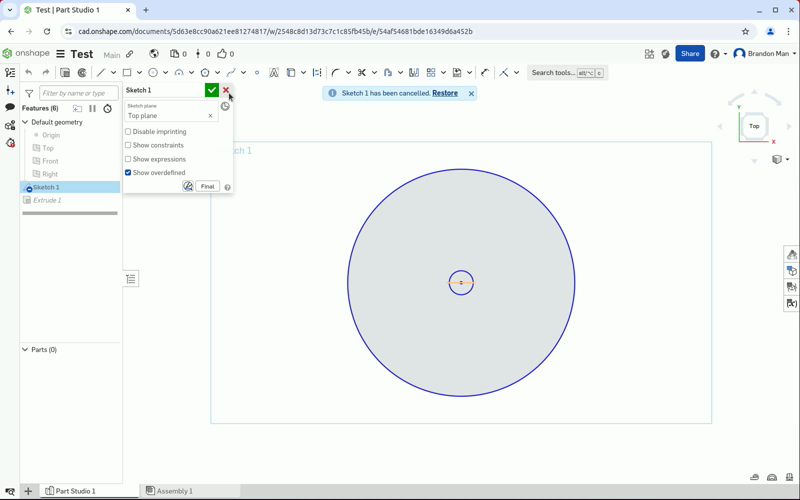
click(229, 92)
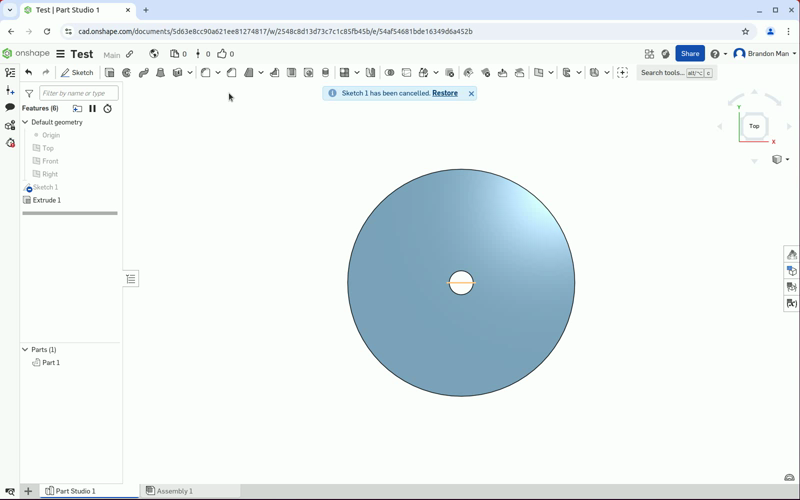
mouse_move(541, 75)
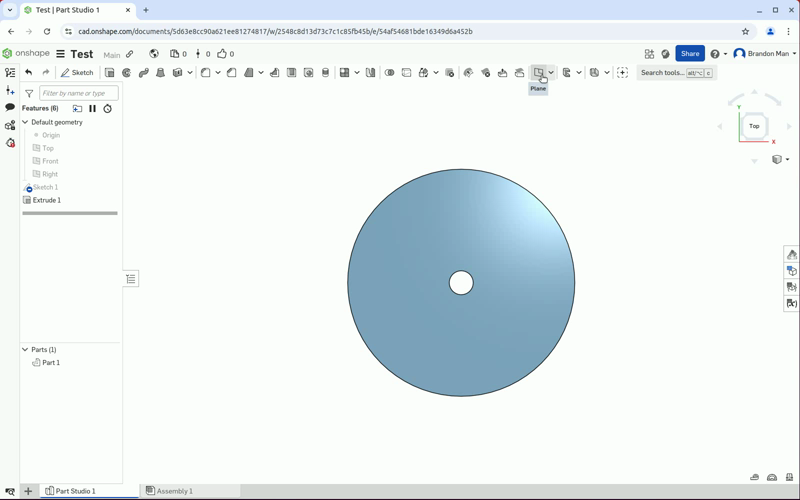
click(541, 75)
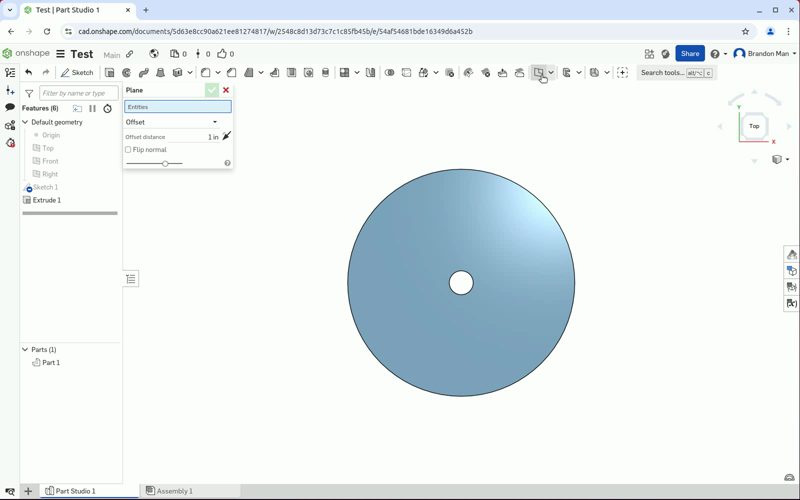
mouse_move(73, 150)
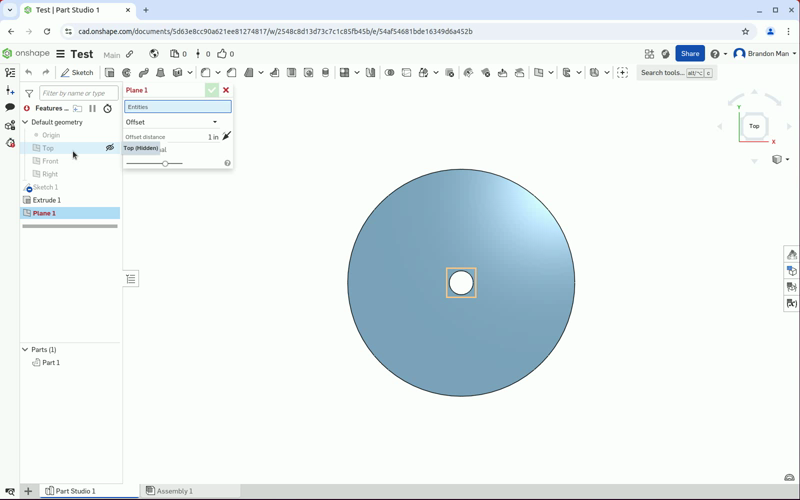
click(73, 150)
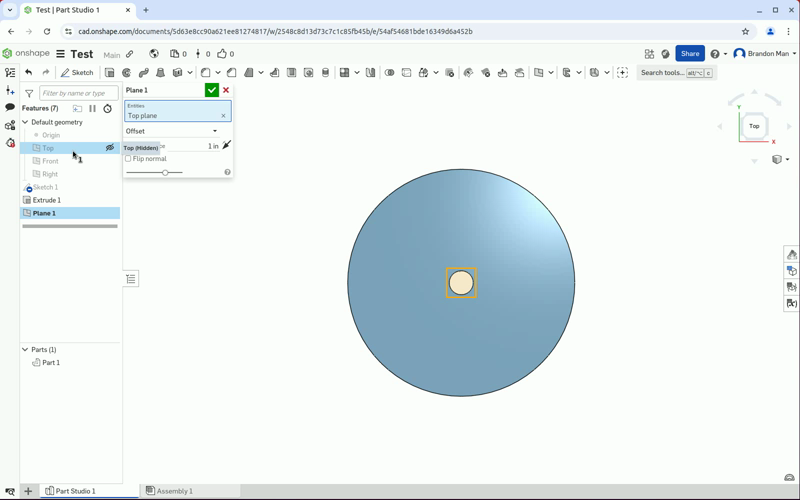
key(tab, 2)
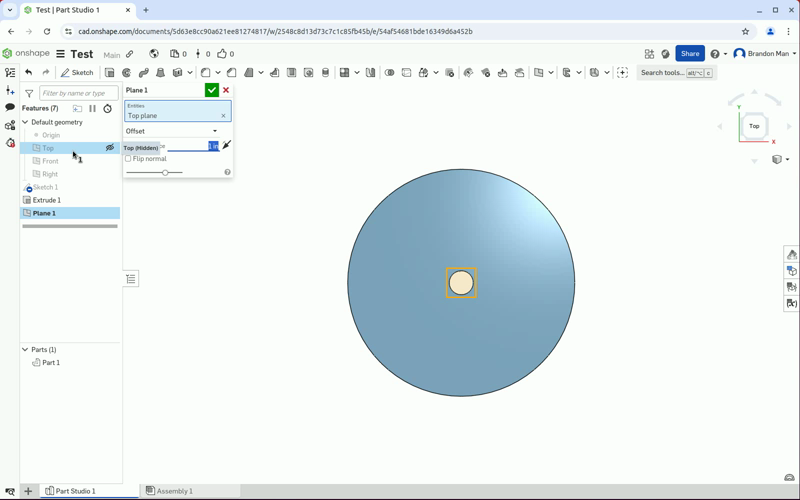
text(9.151)
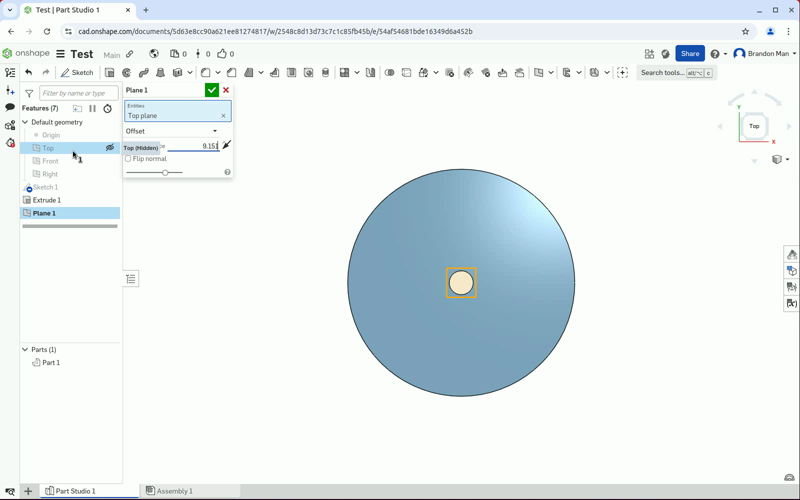
key(enter, 2)
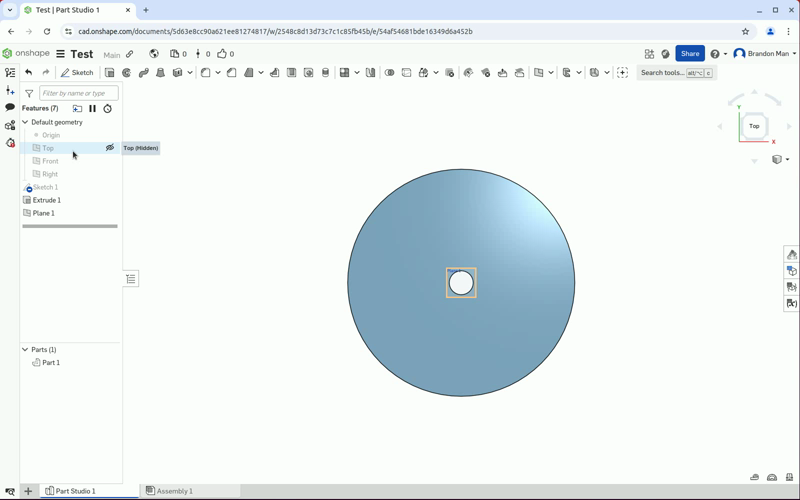
key(shift+s)
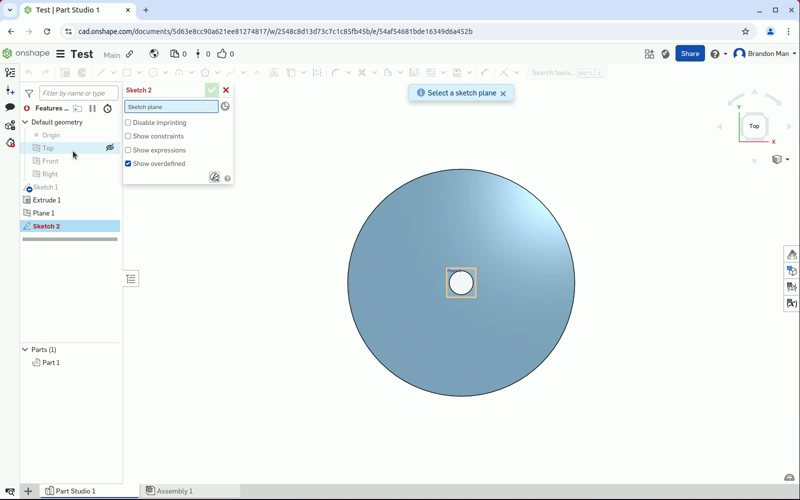
mouse_move(73, 215)
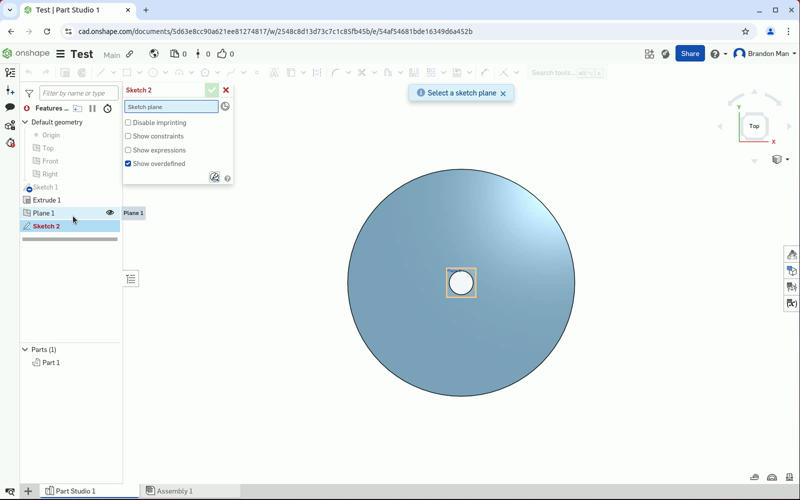
click(73, 215)
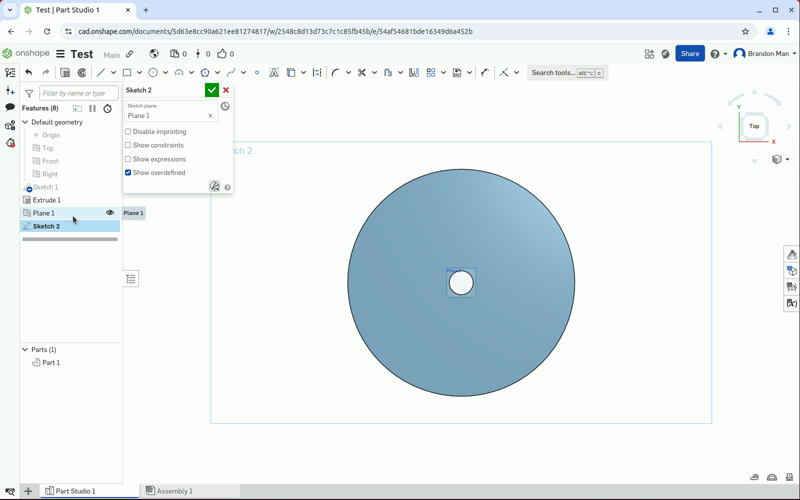
mouse_move(73, 352)
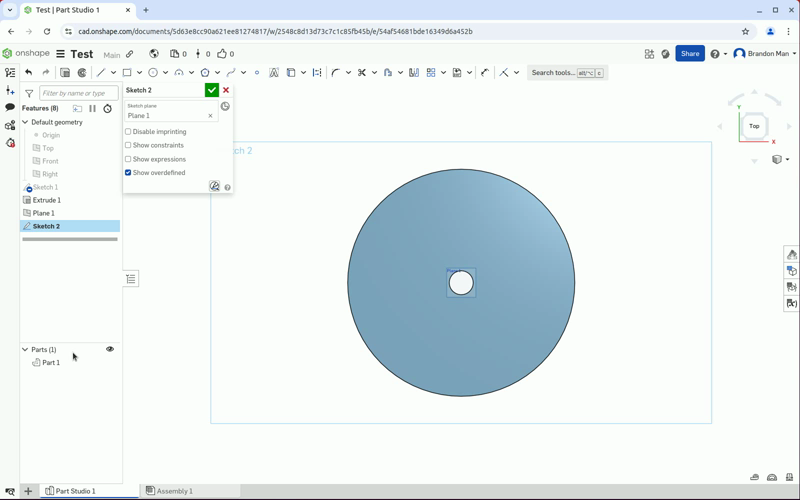
key(y)
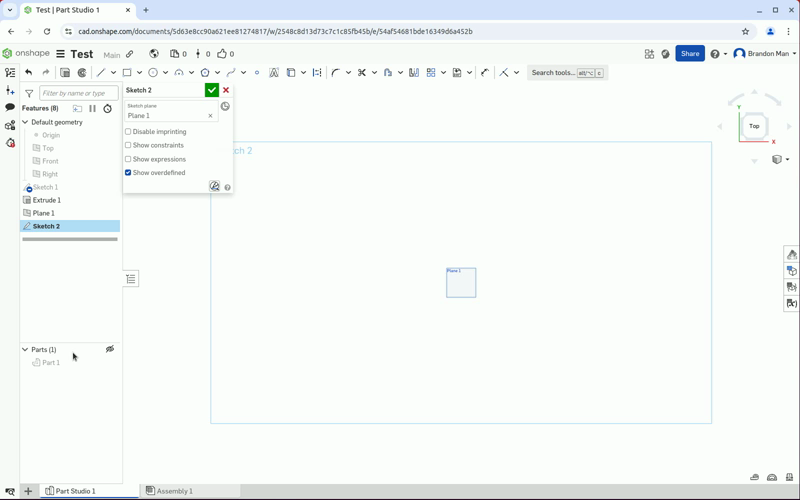
key(c)
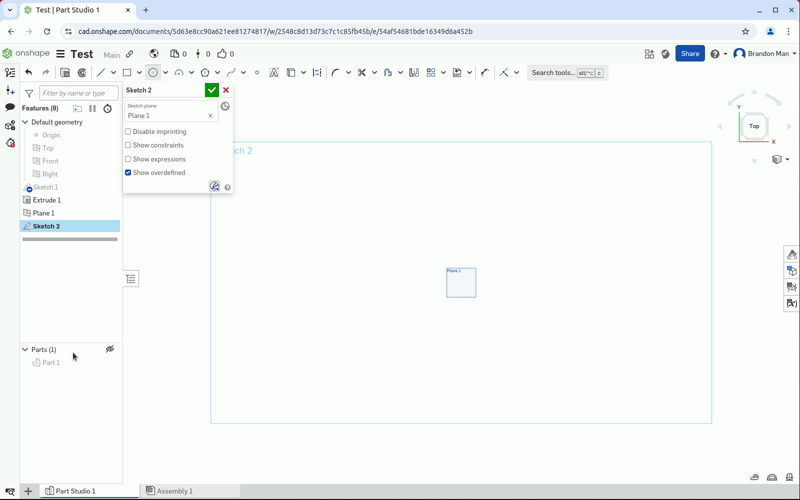
key_down(shift)
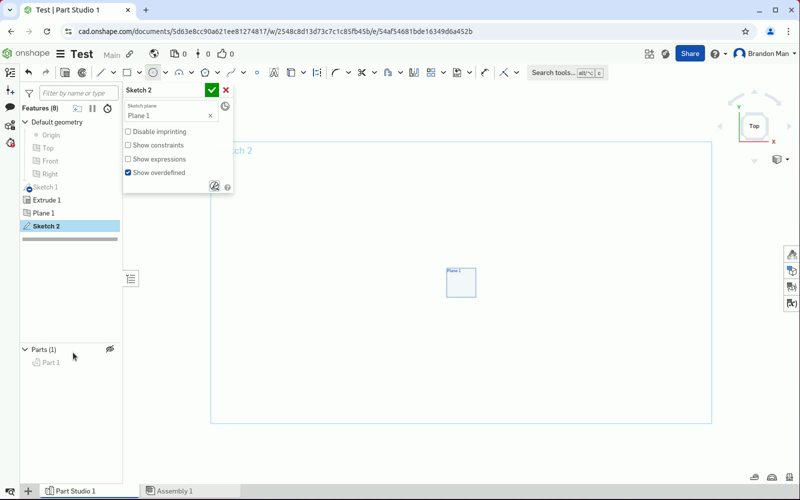
mouse_move(461, 251)
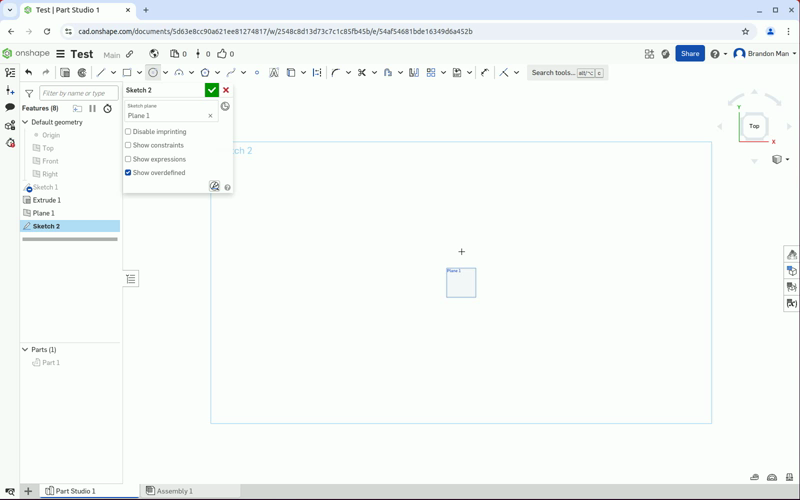
click(461, 251)
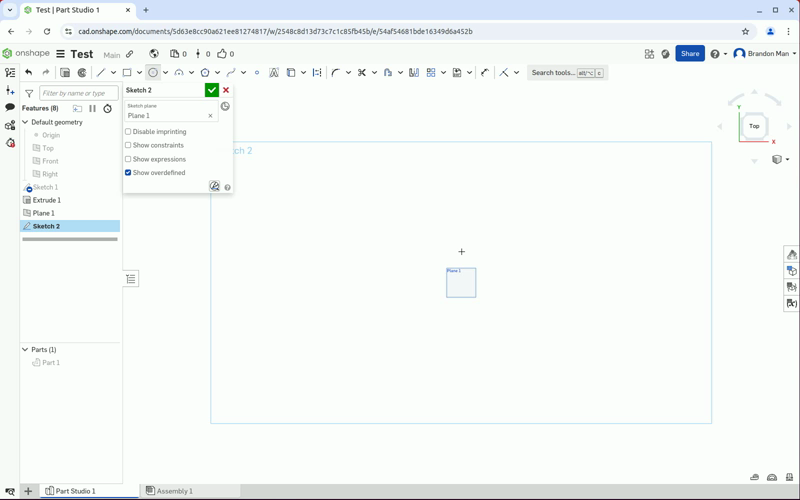
key_up(shift)
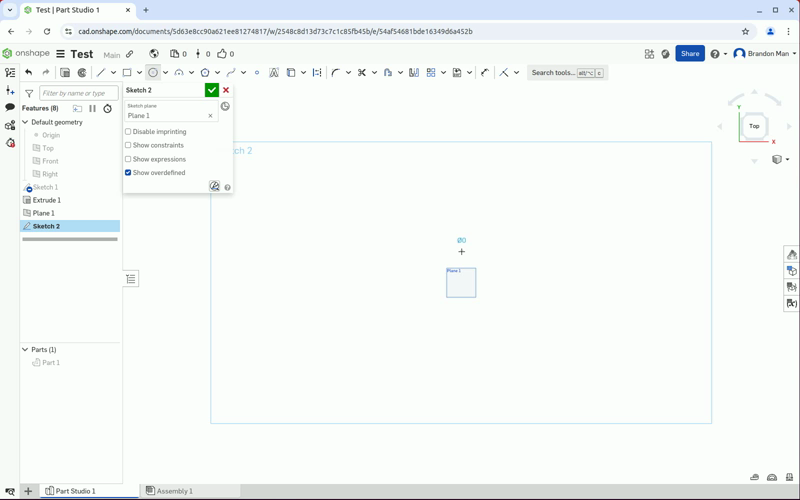
mouse_move(470, 251)
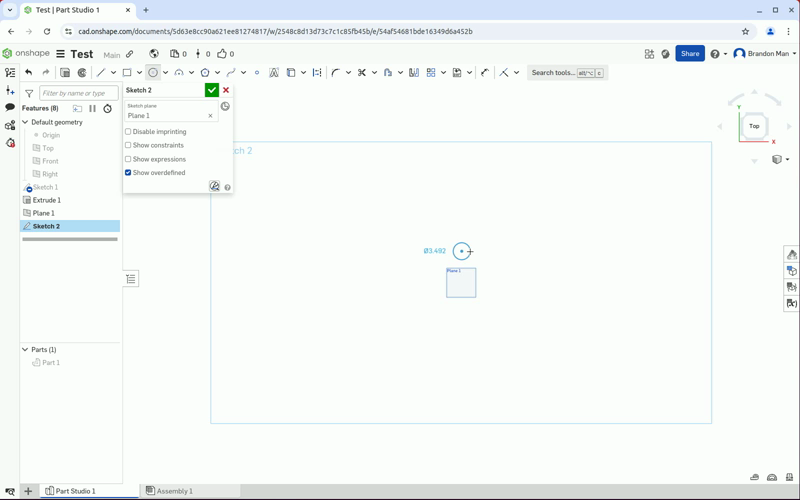
click(470, 251)
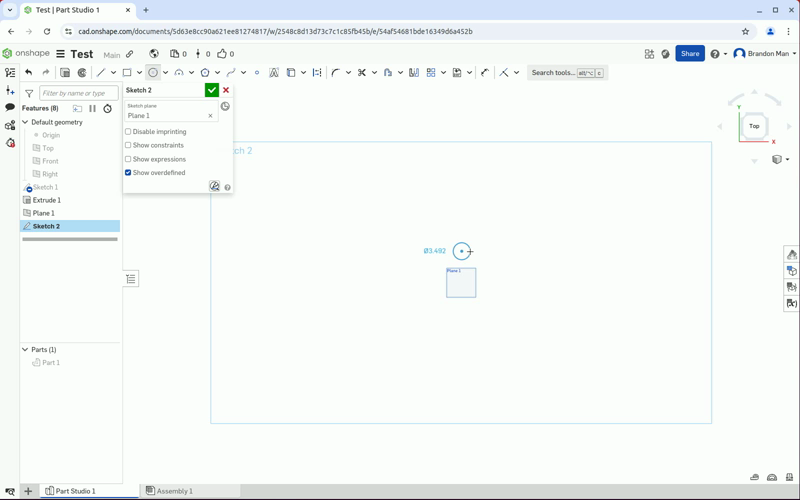
key(esc)
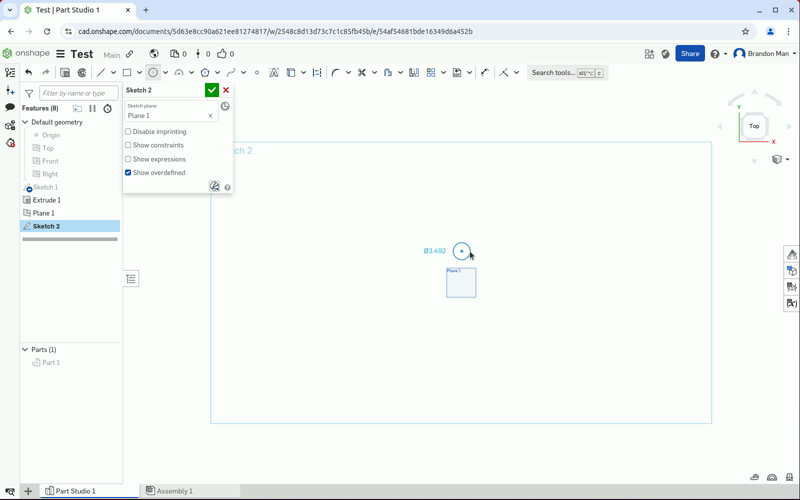
mouse_move(467, 246)
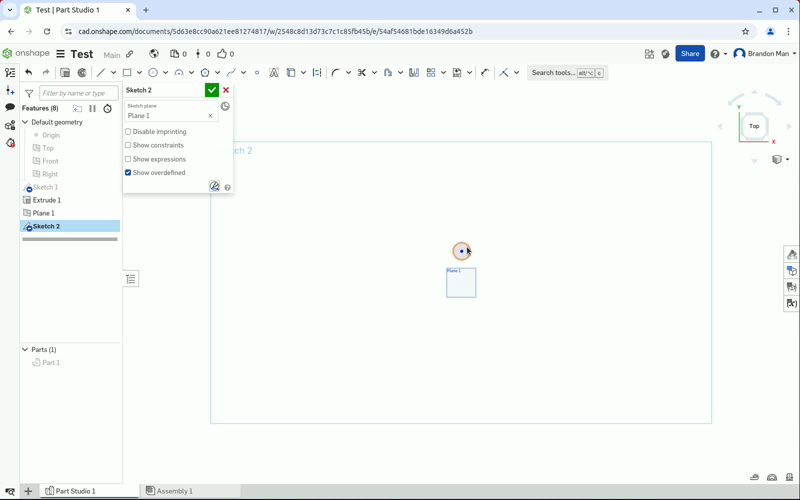
scroll(6)
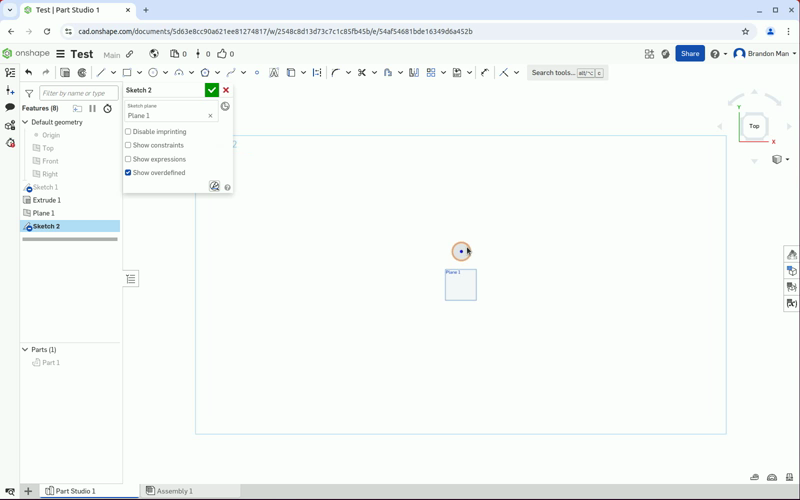
scroll(6)
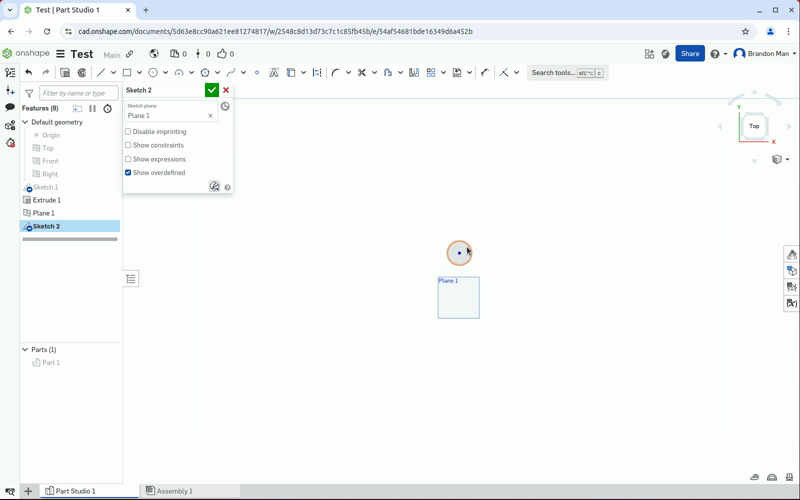
scroll(6)
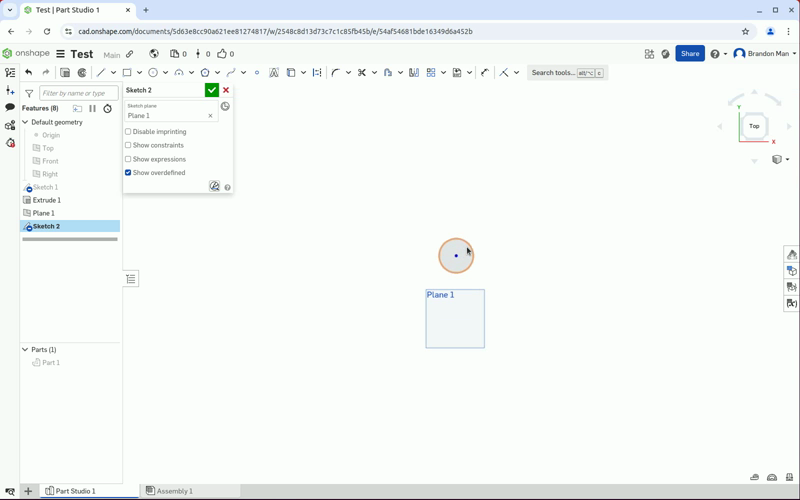
scroll(6)
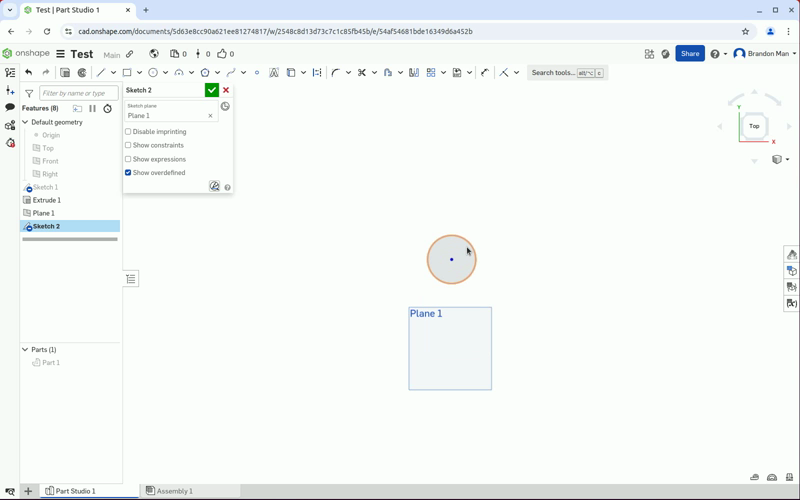
scroll(6)
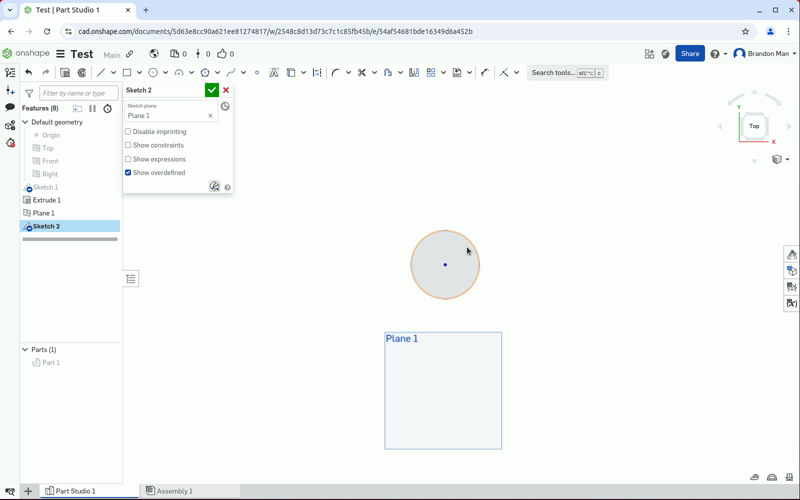
scroll(6)
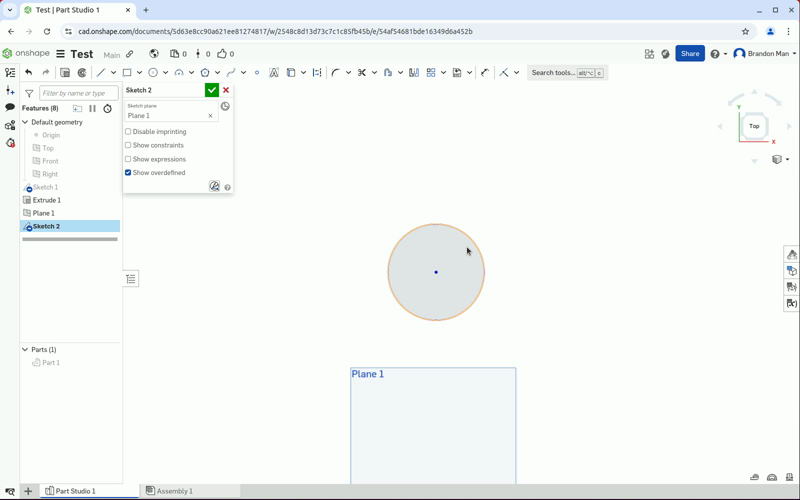
scroll(6)
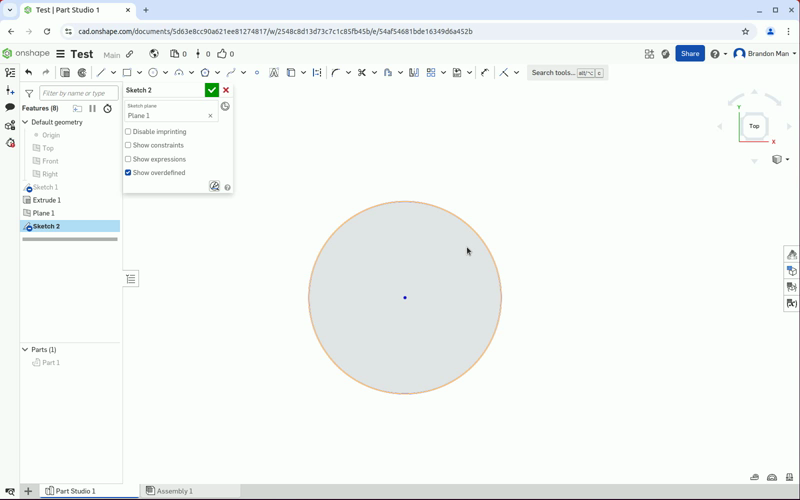
click(467, 246)
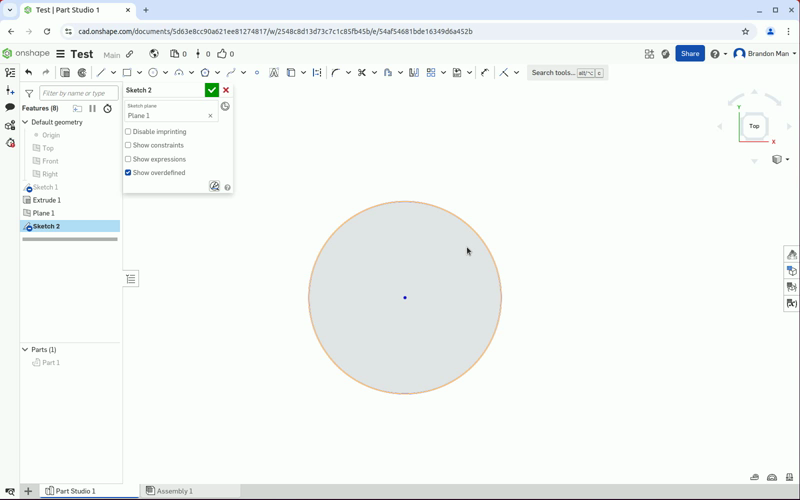
scroll(-6)
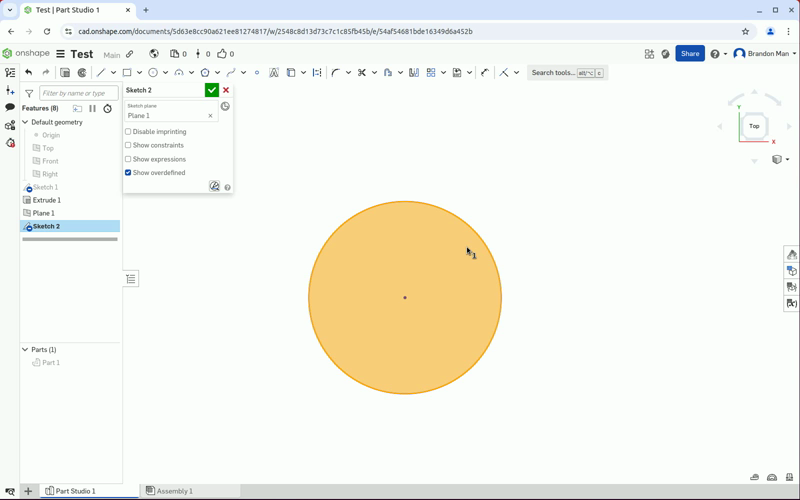
scroll(-6)
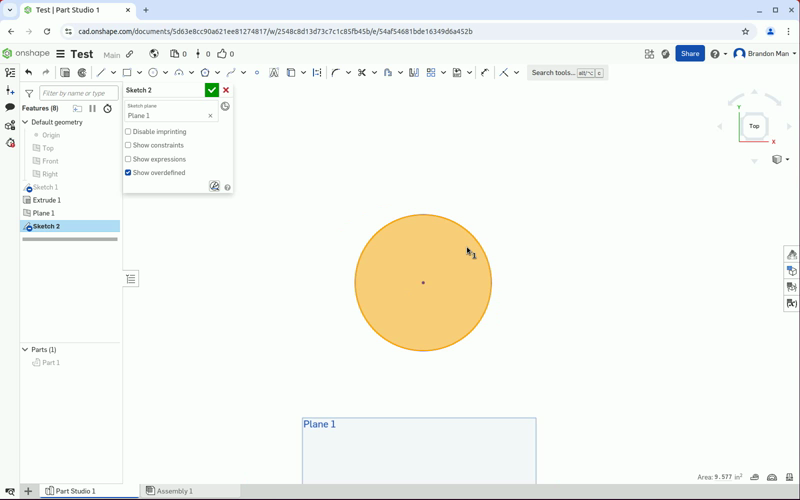
scroll(-6)
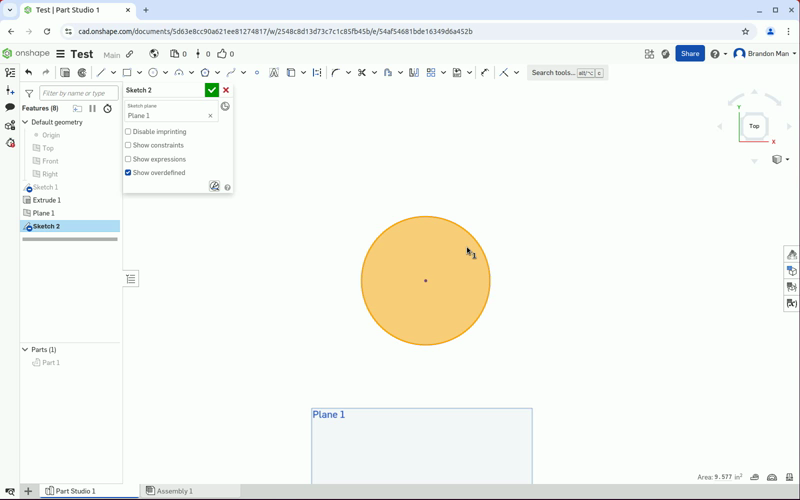
scroll(-6)
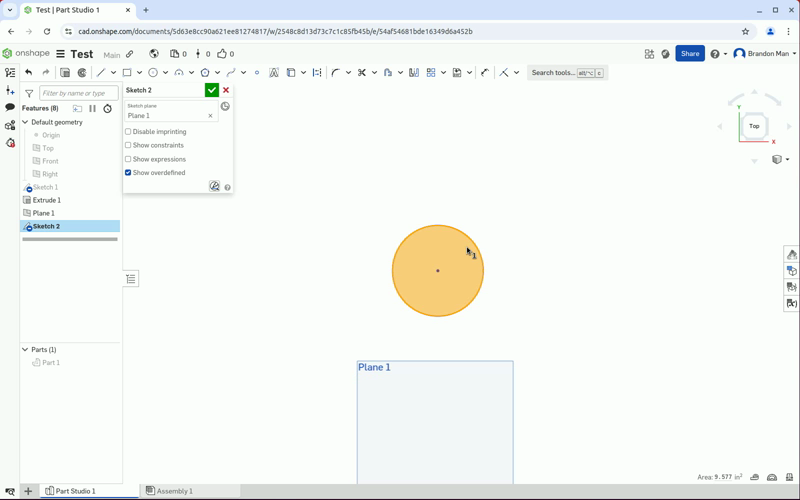
scroll(-6)
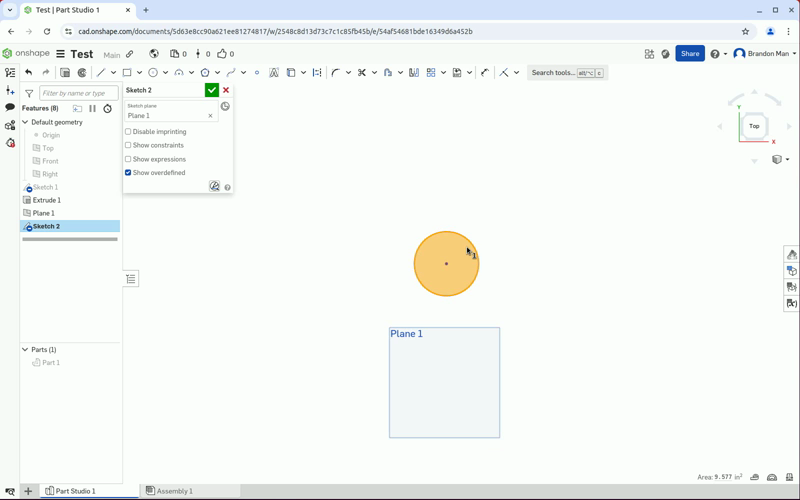
scroll(-6)
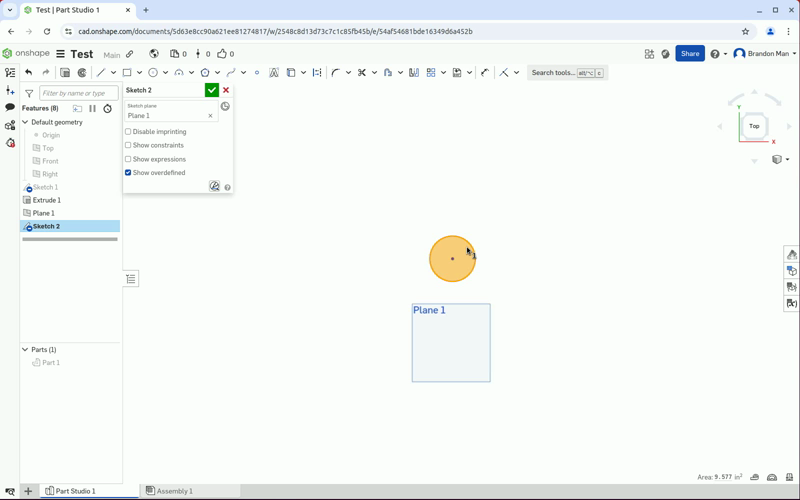
scroll(-6)
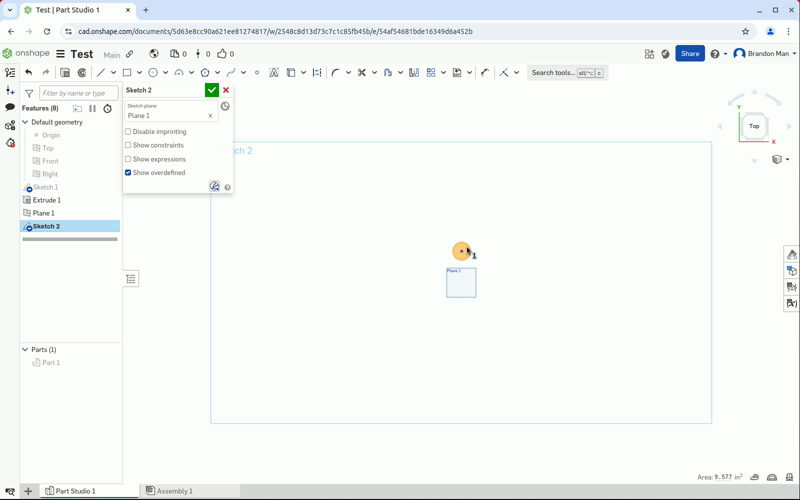
mouse_move(73, 352)
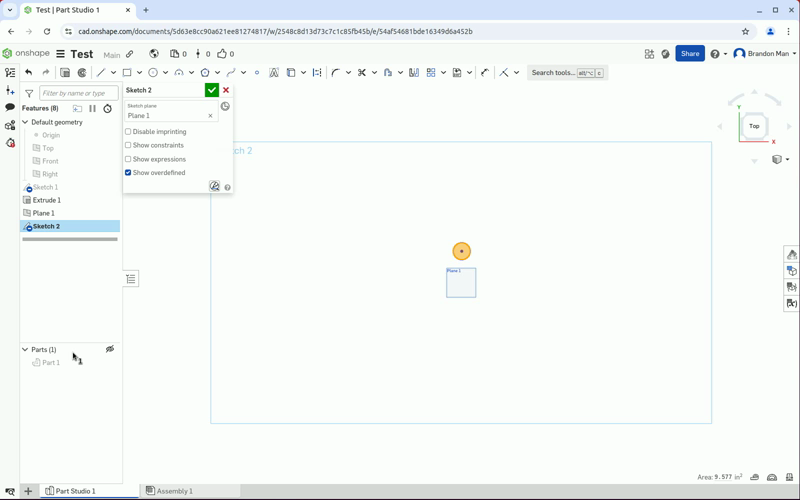
key(shift+y)
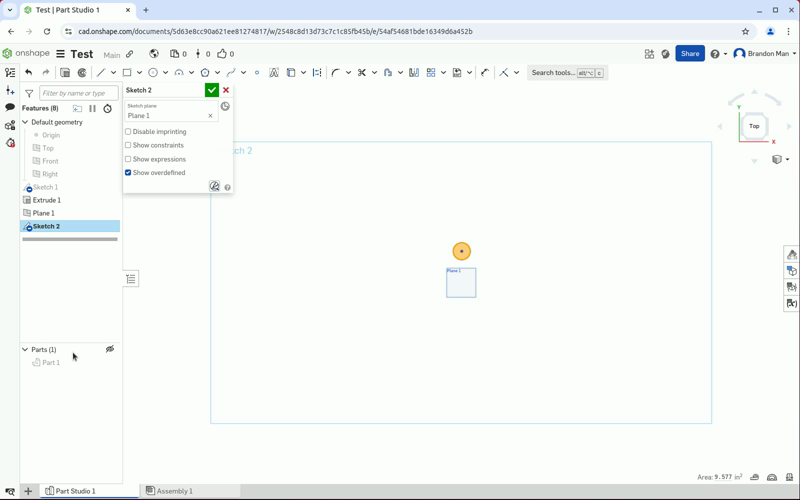
key(shift+e)
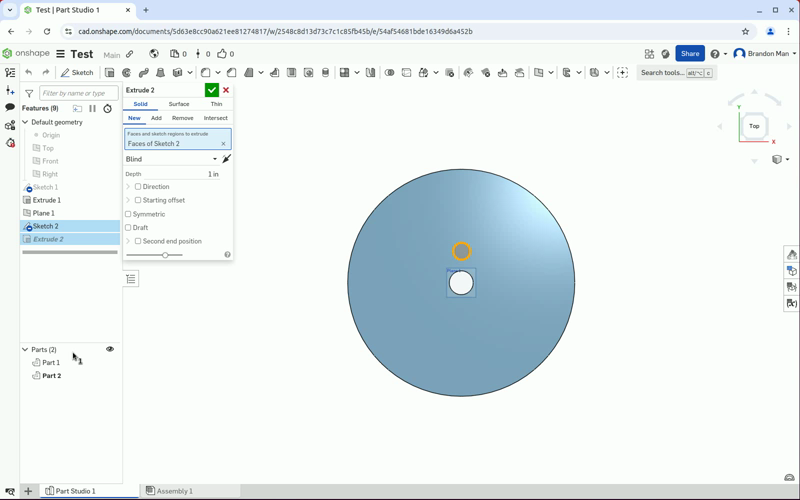
mouse_move(143, 106)
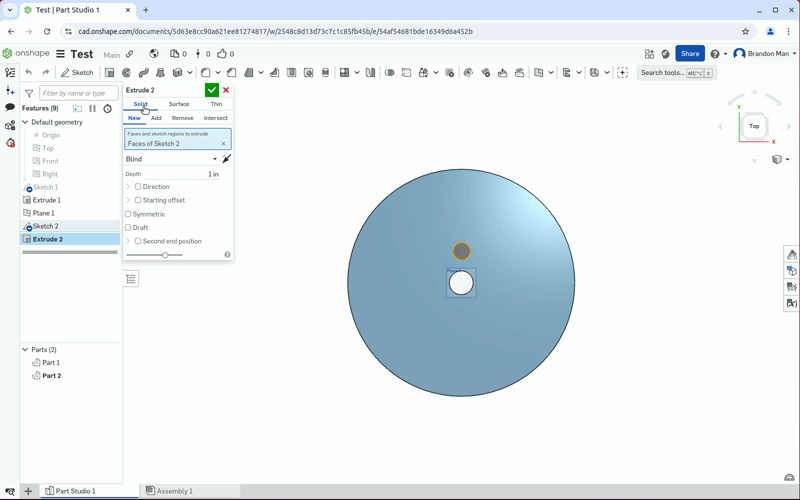
click(143, 106)
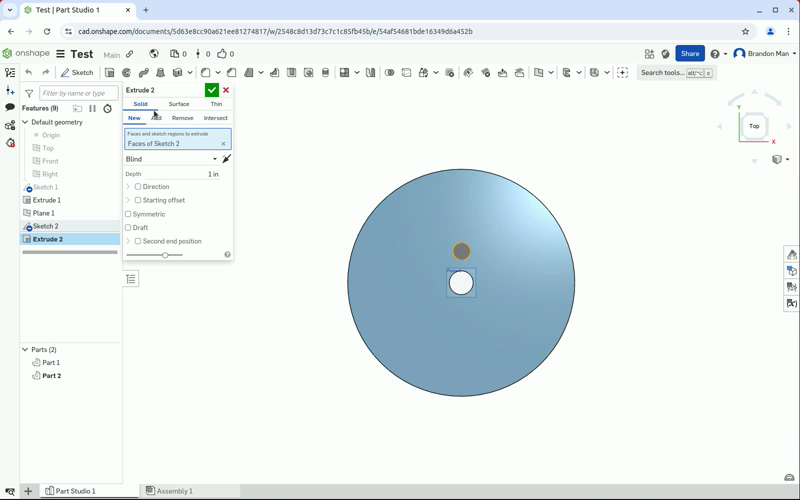
mouse_move(186, 120)
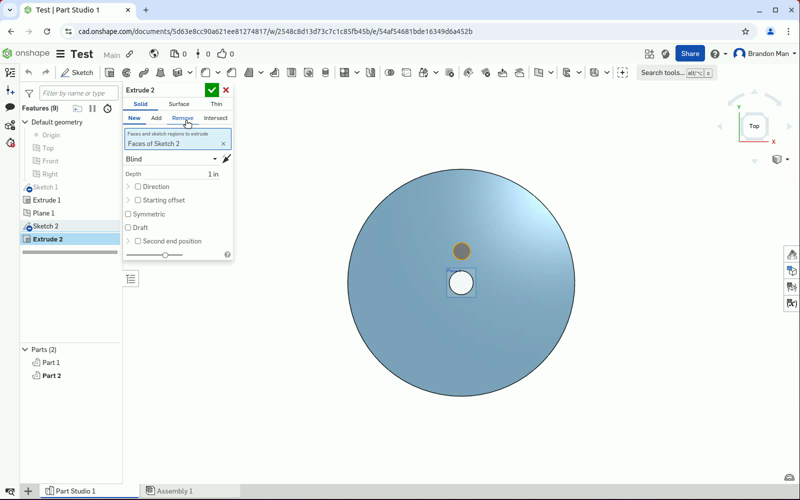
click(186, 120)
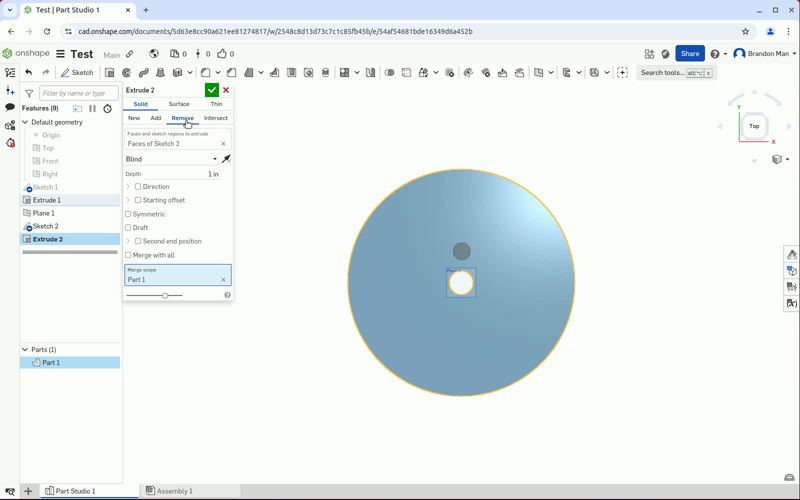
key(tab, 4)
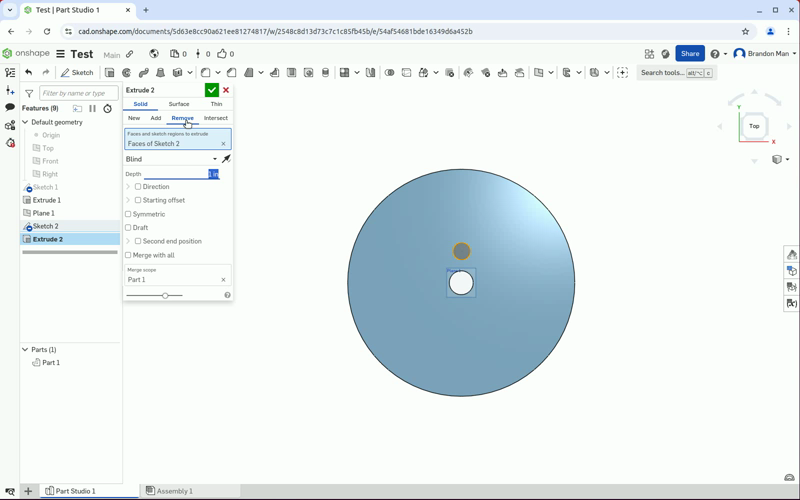
text(24.793)
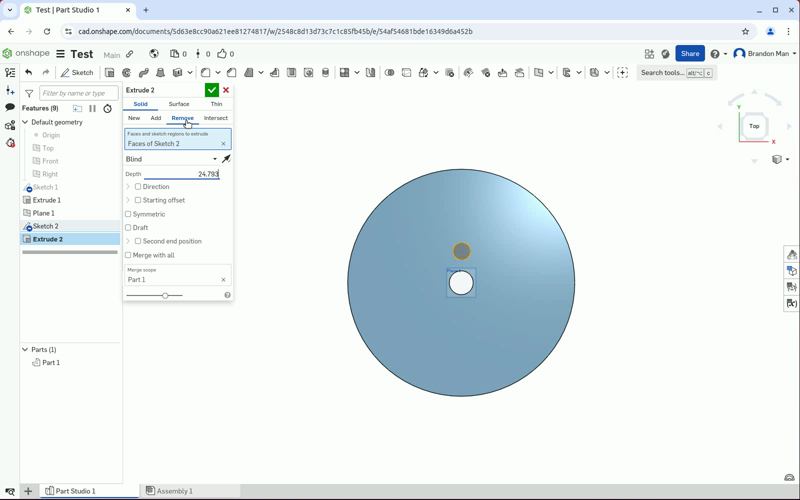
key(tab, 6)
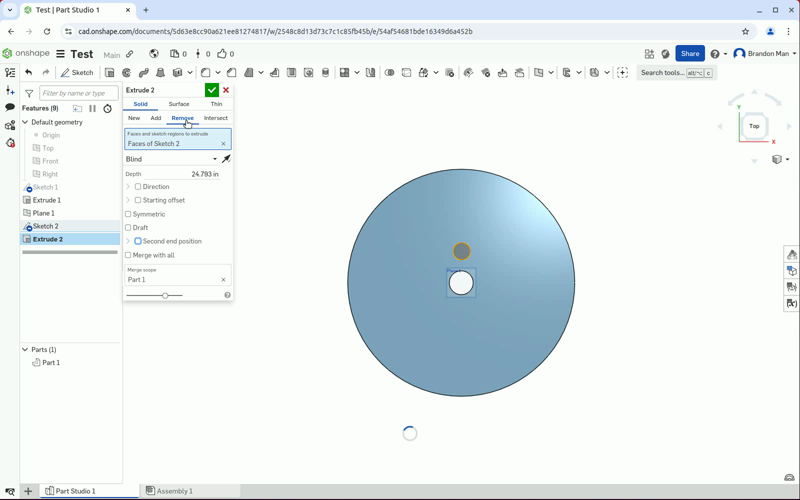
key(space)
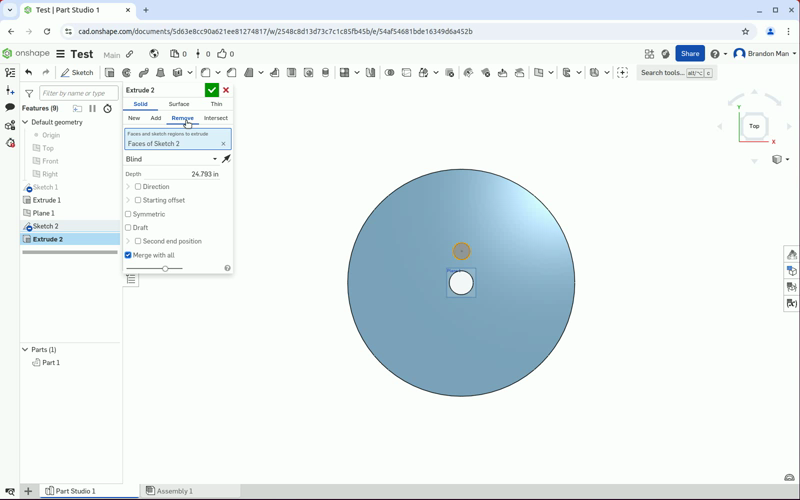
key(enter)
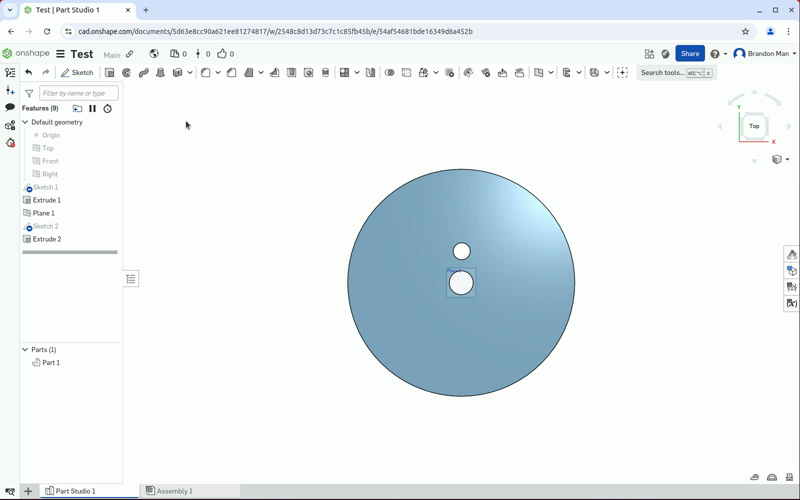
key(shift+h)
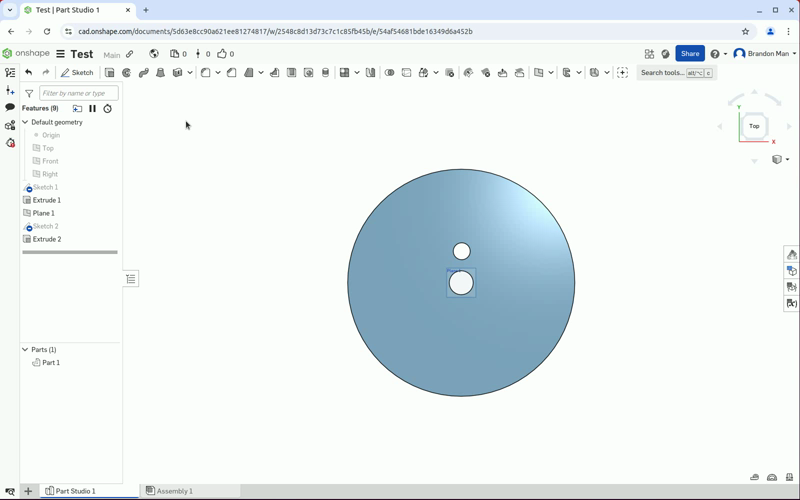
key(shift+h)
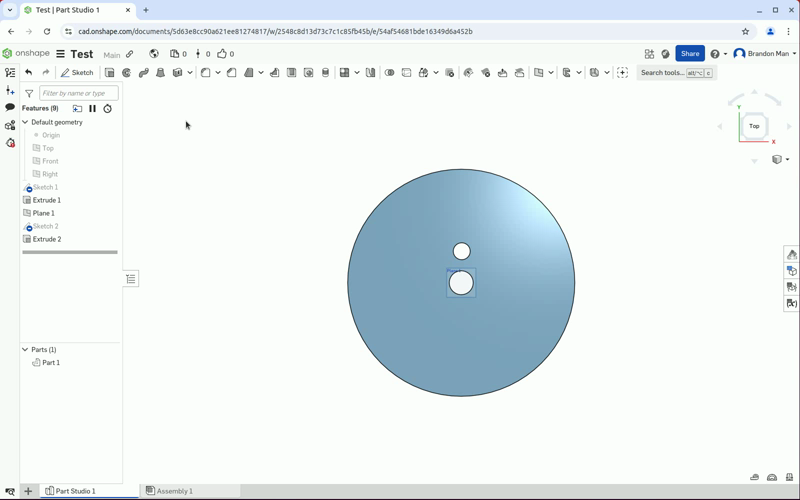
key(shift+7)
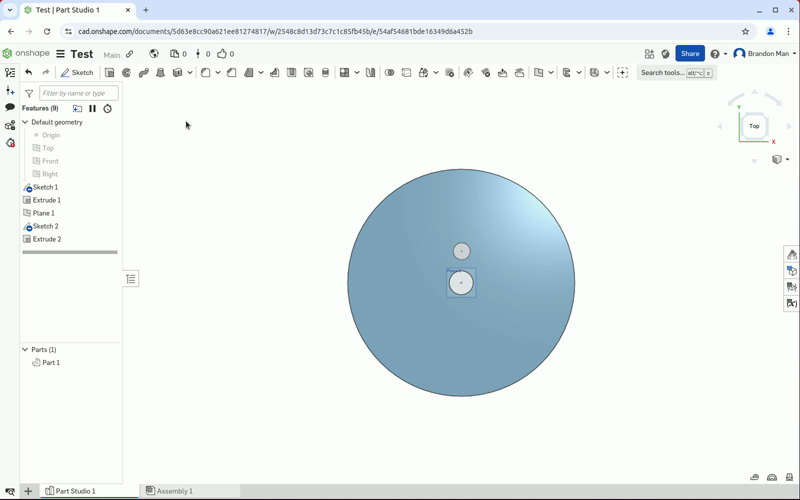
key(up, 3)
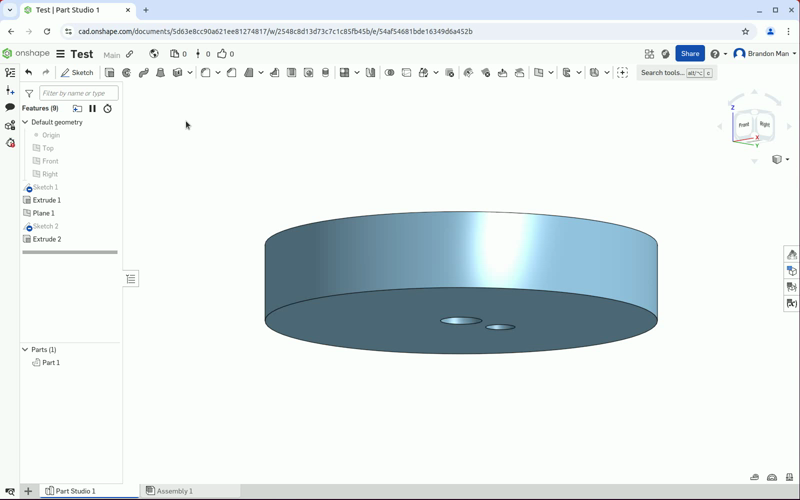
key(left, 3)
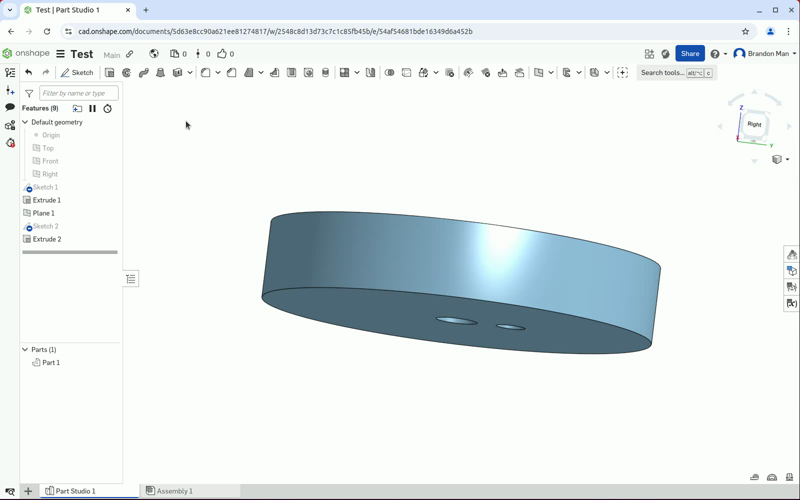
key(right, 3)
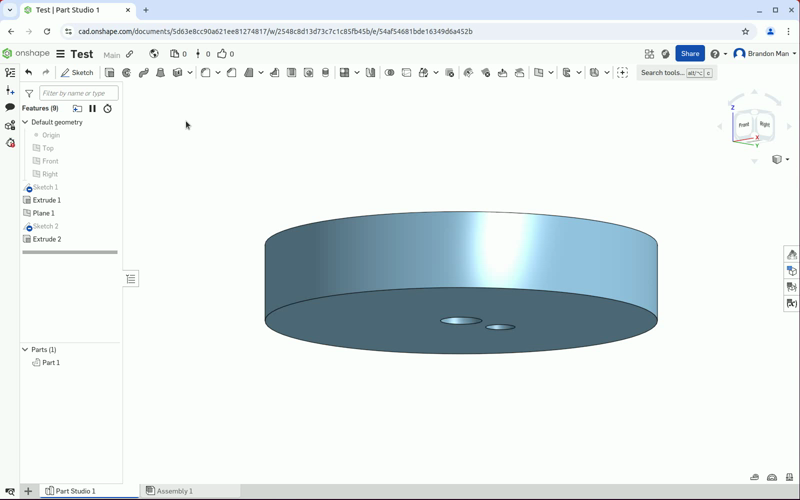
key(down, 3)
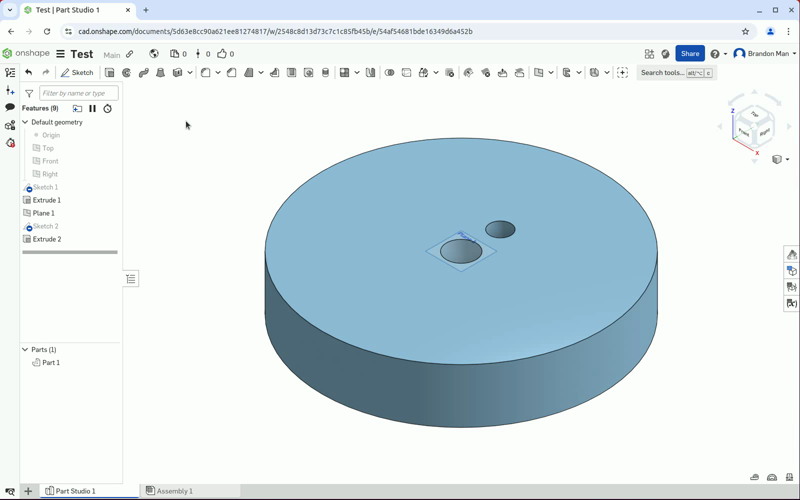
mouse_move(73, 189)
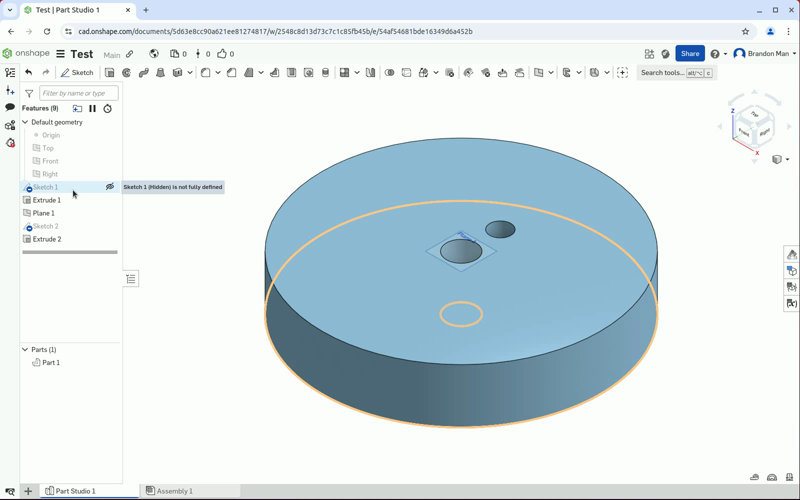
click(73, 189)